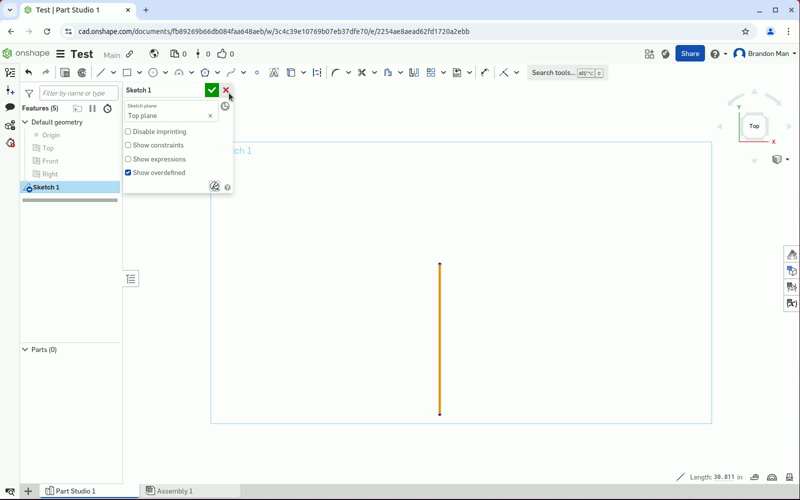
key(shift+h)
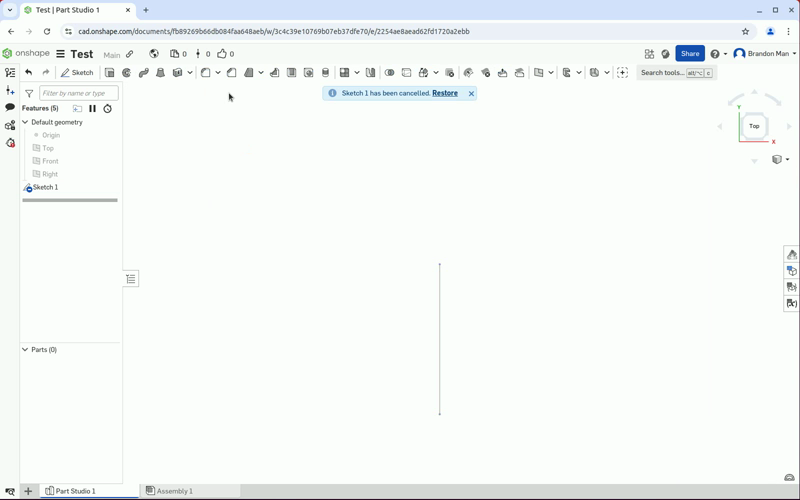
mouse_move(73, 352)
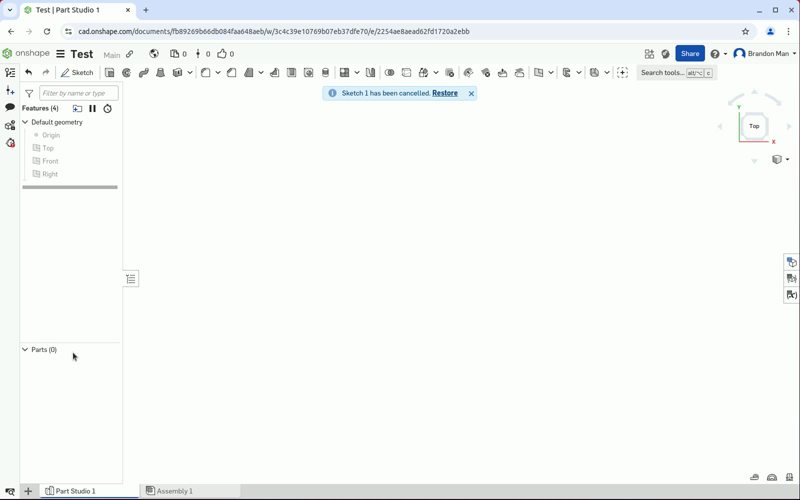
key(y)
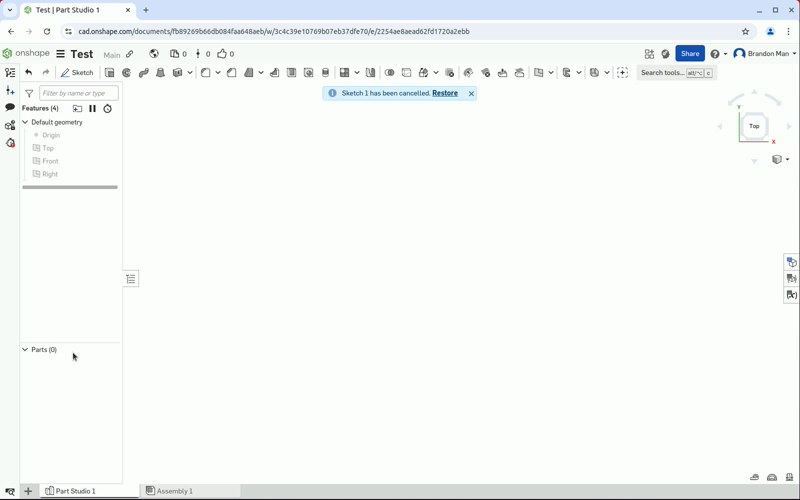
key(shift+p)
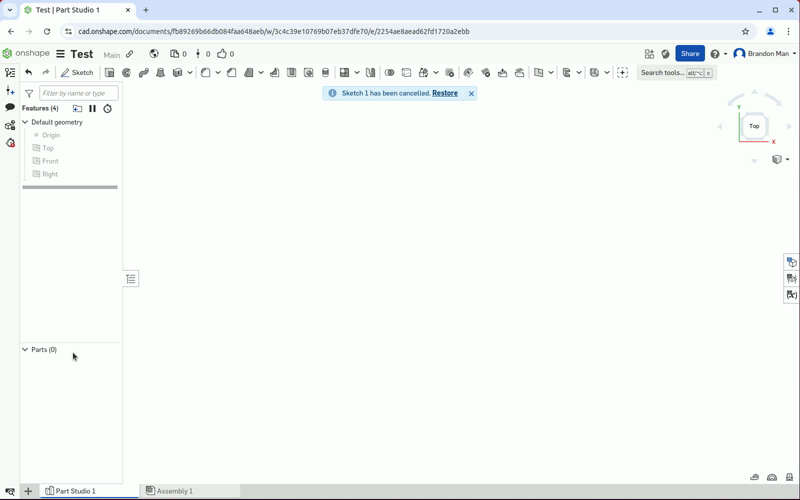
key(space)
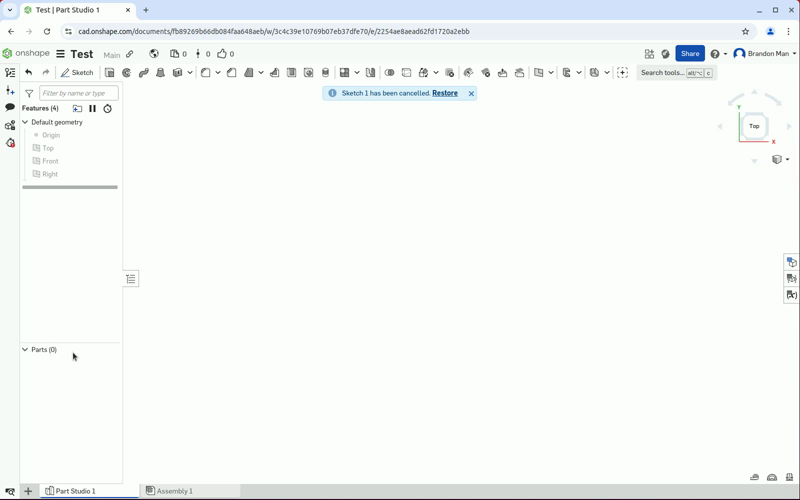
key_down(shift)
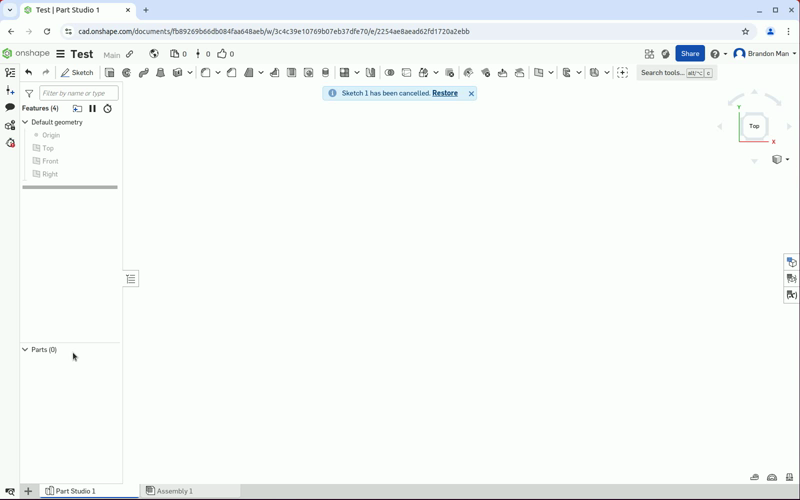
key(up)
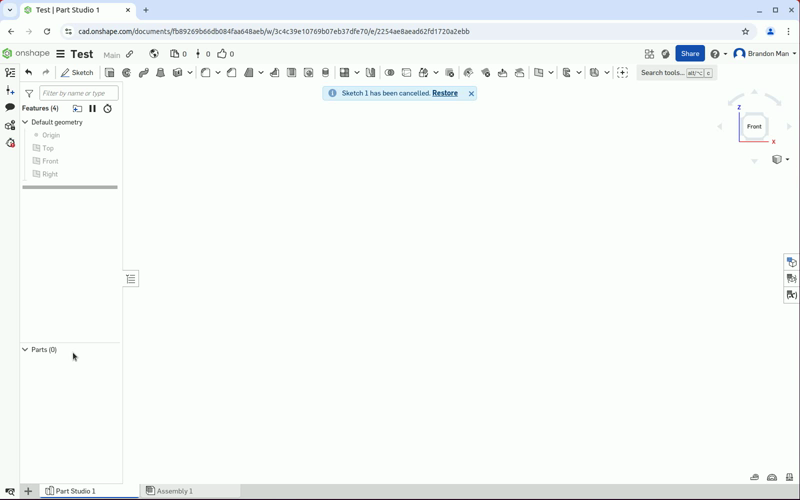
key_up(shift)
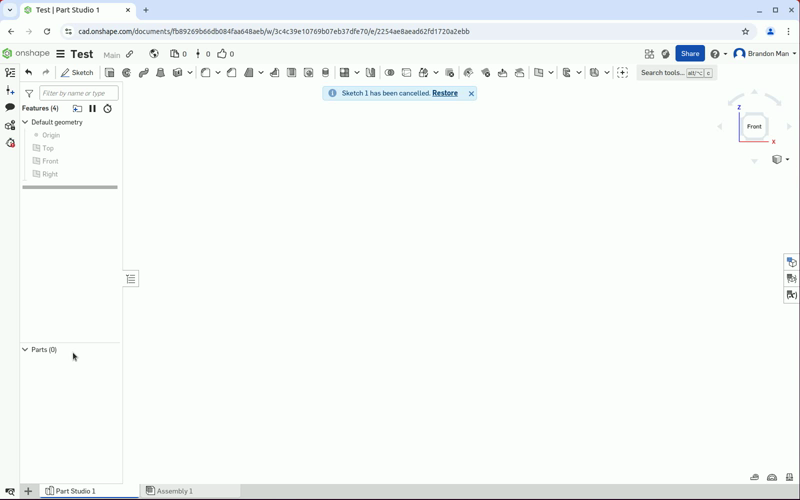
mouse_move(73, 352)
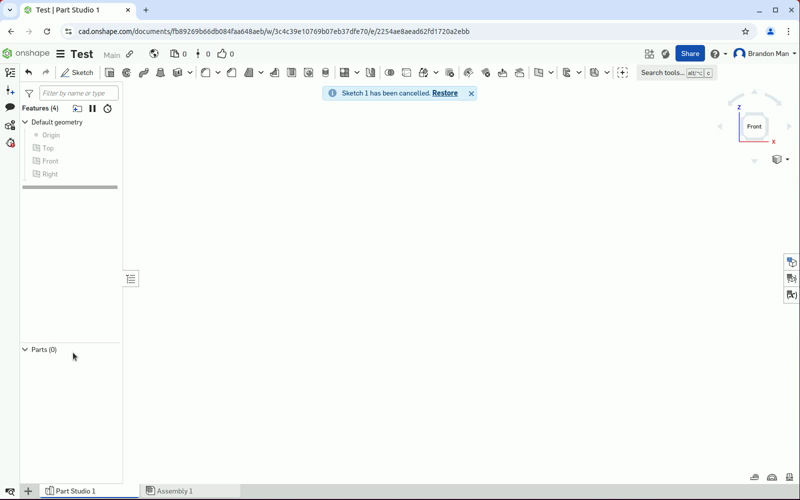
key(shift+y)
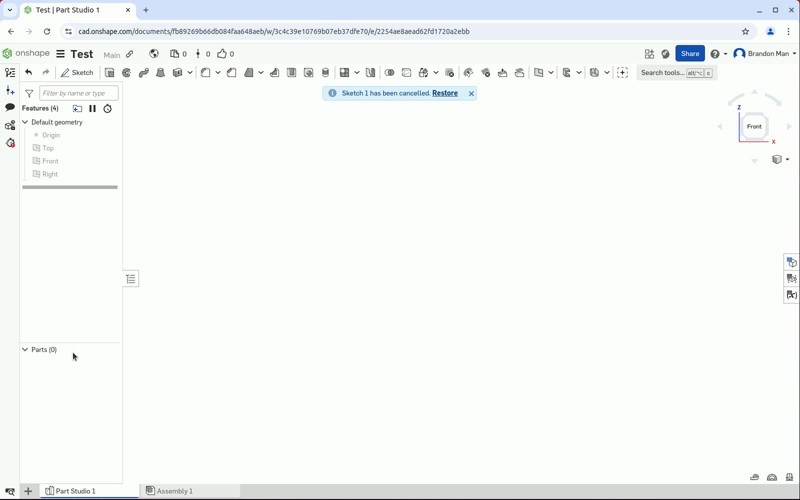
key(shift+s)
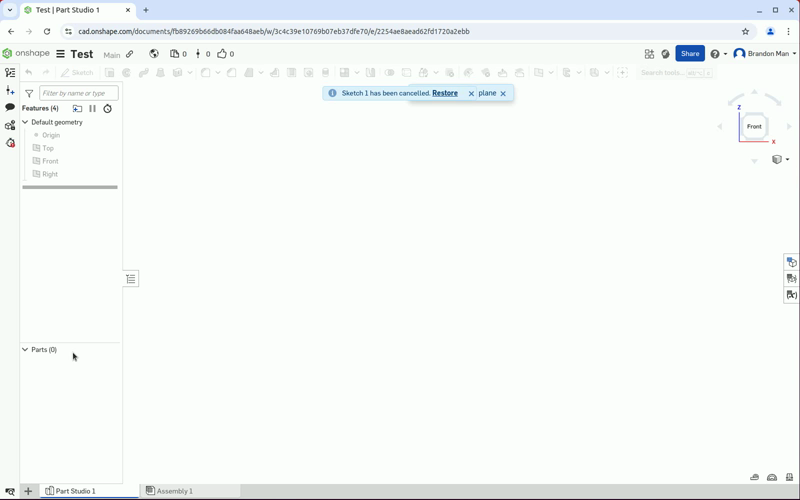
mouse_move(73, 163)
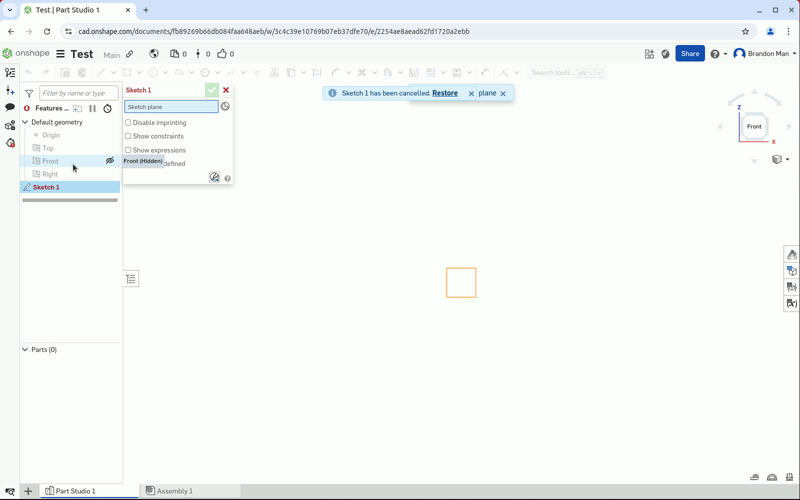
click(73, 163)
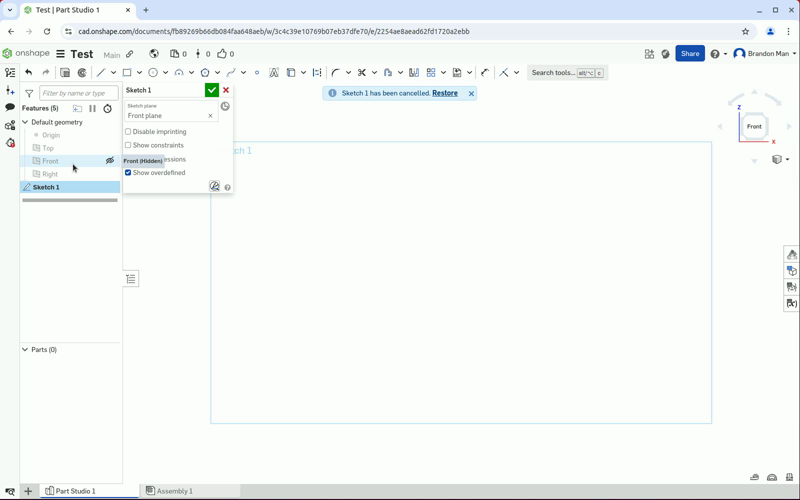
mouse_move(73, 352)
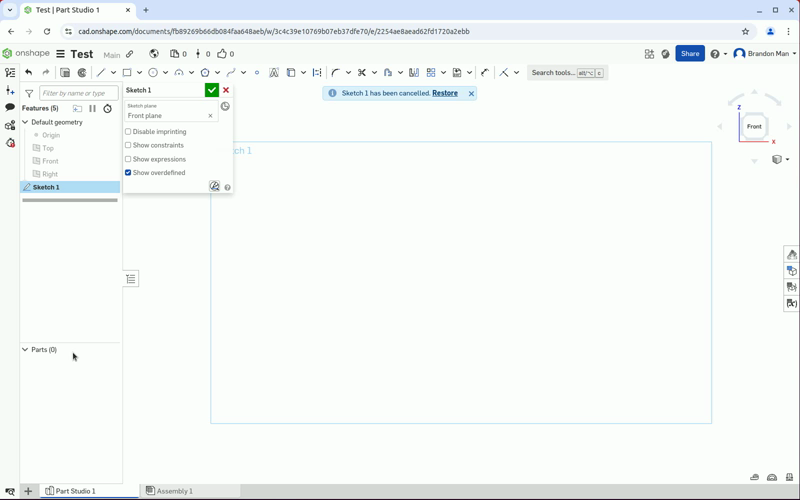
key(y)
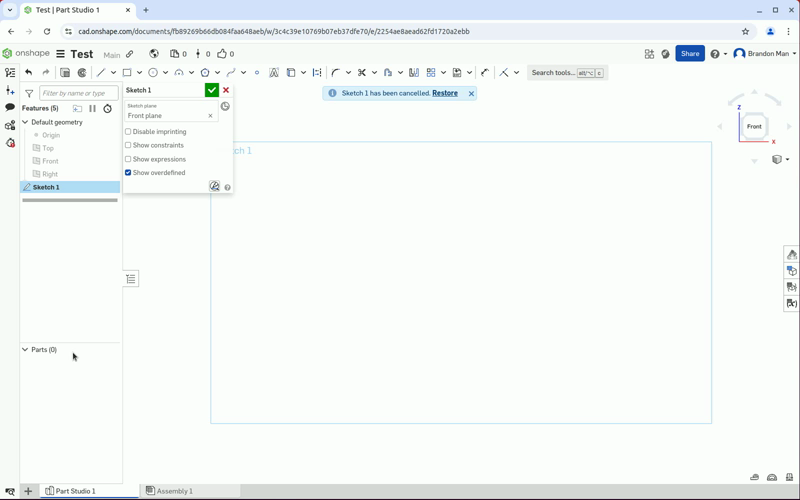
key(l)
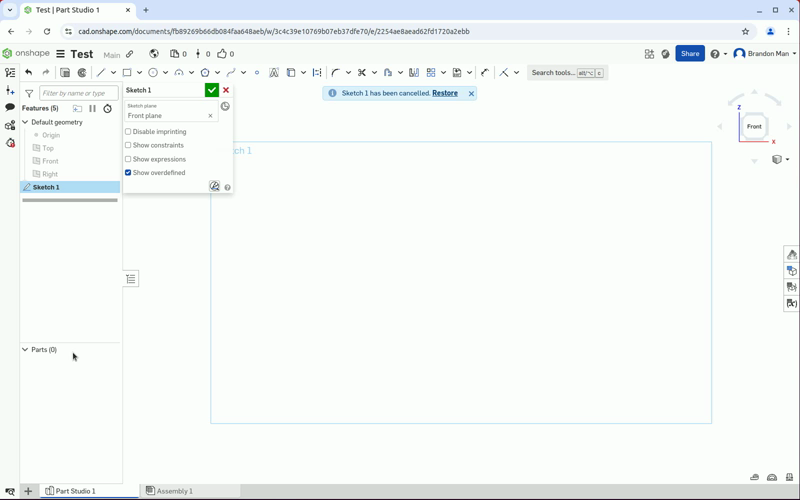
key_down(shift)
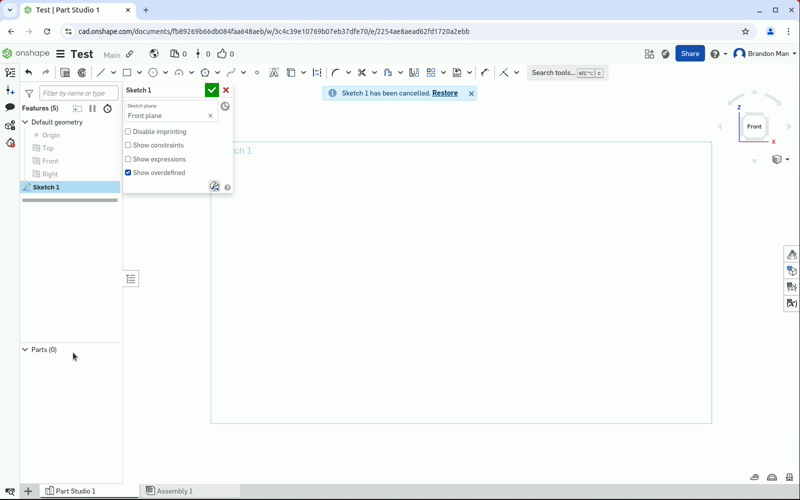
mouse_move(348, 222)
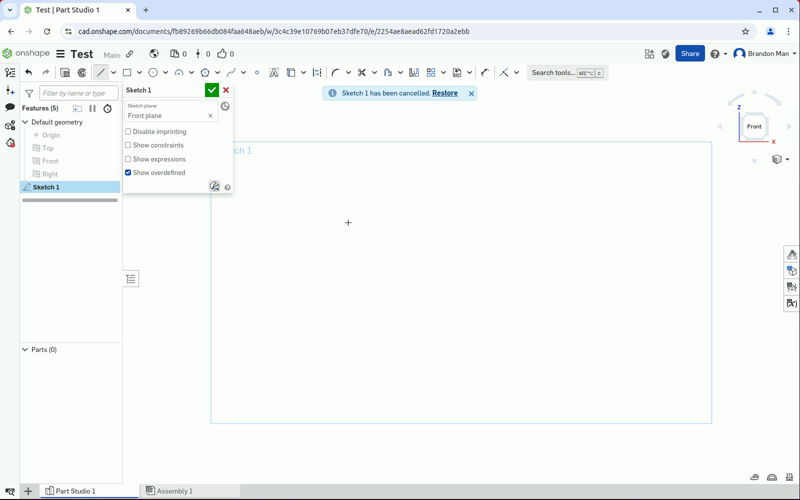
click(348, 222)
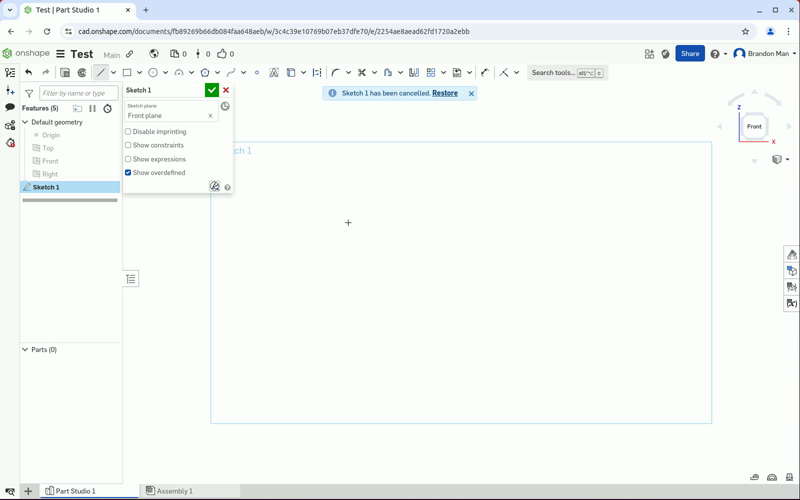
key_up(shift)
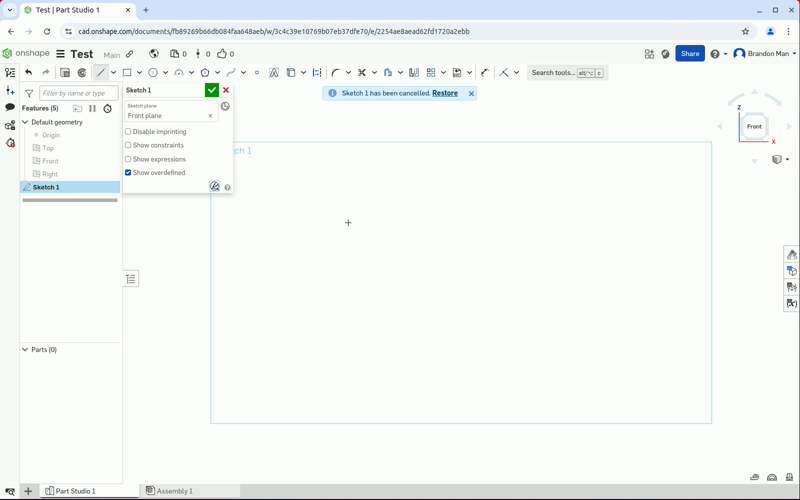
key_down(shift)
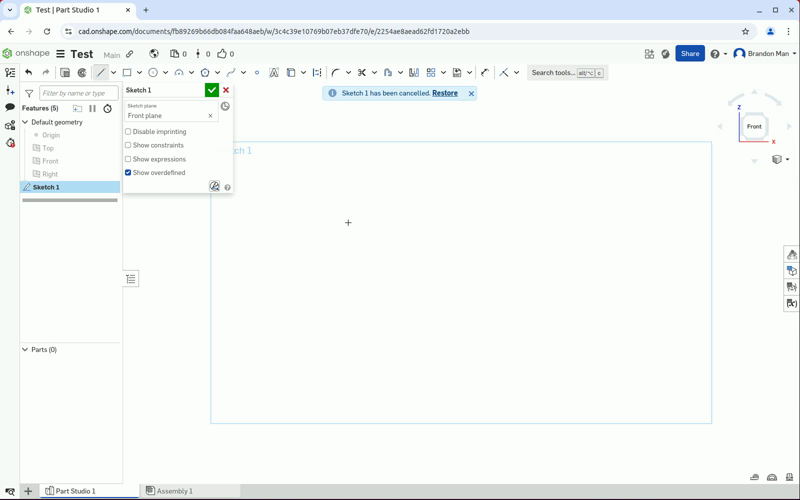
mouse_move(572, 344)
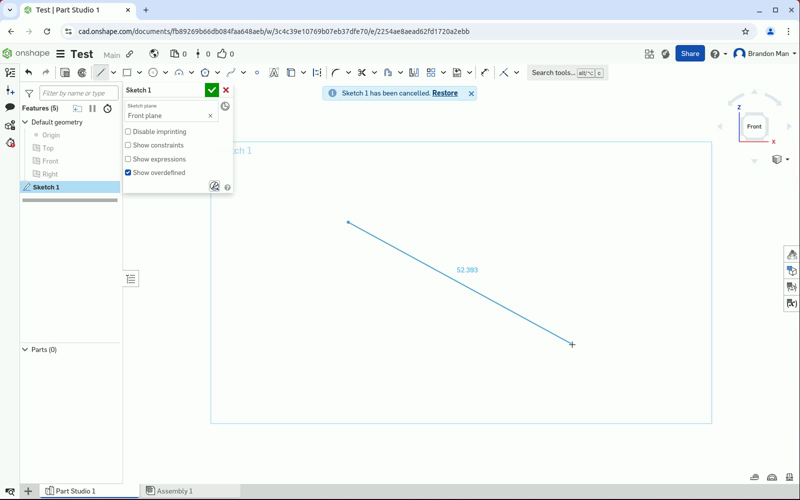
click(572, 344)
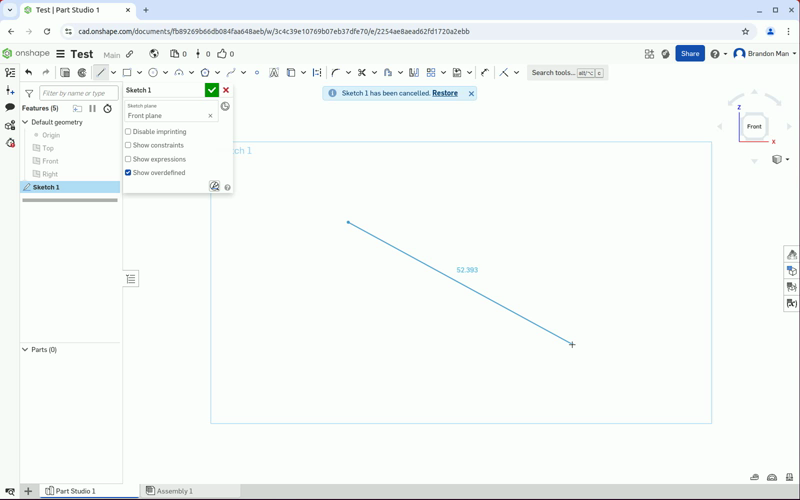
key_up(shift)
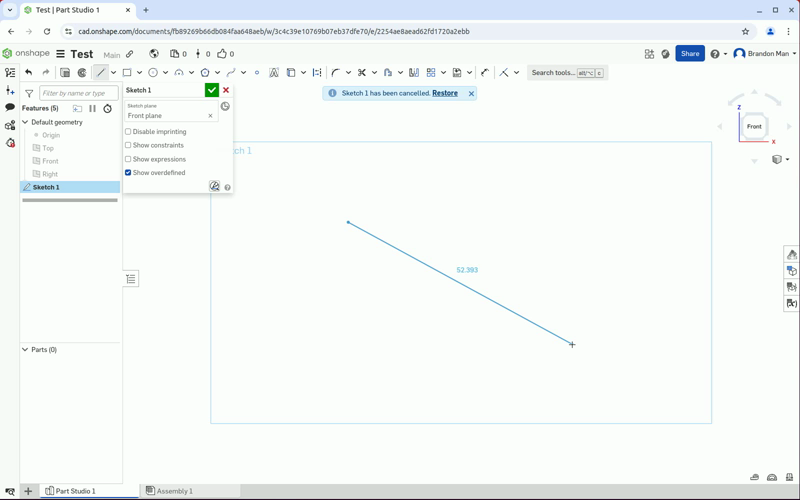
key_down(shift)
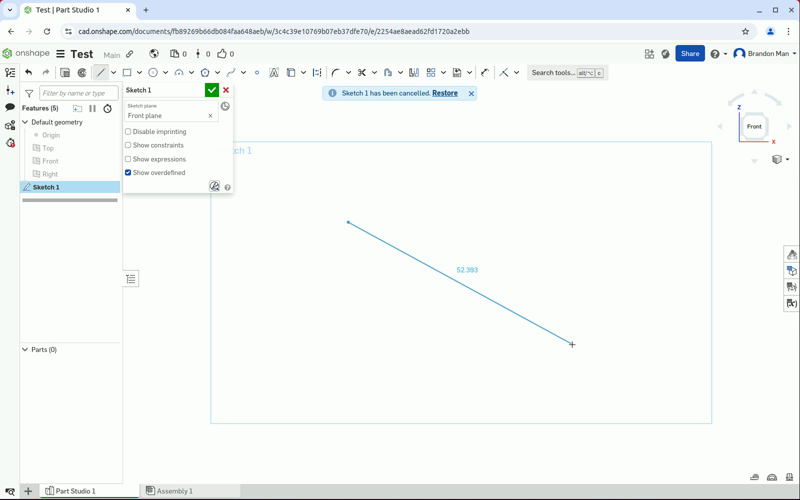
mouse_move(572, 222)
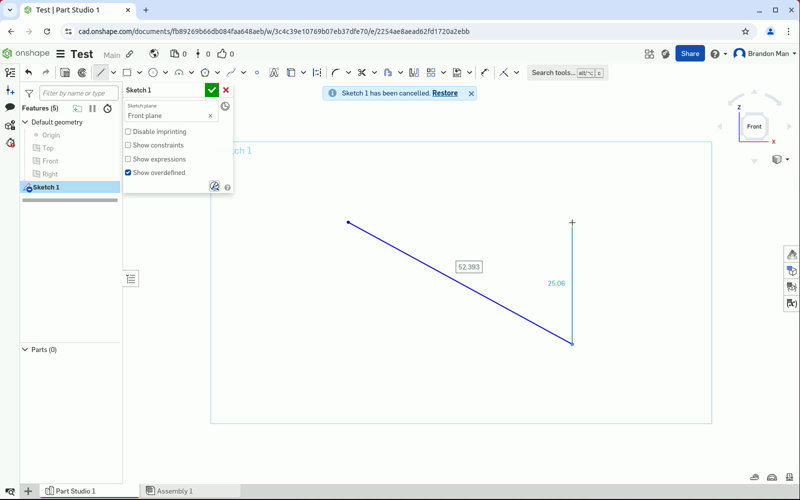
click(572, 222)
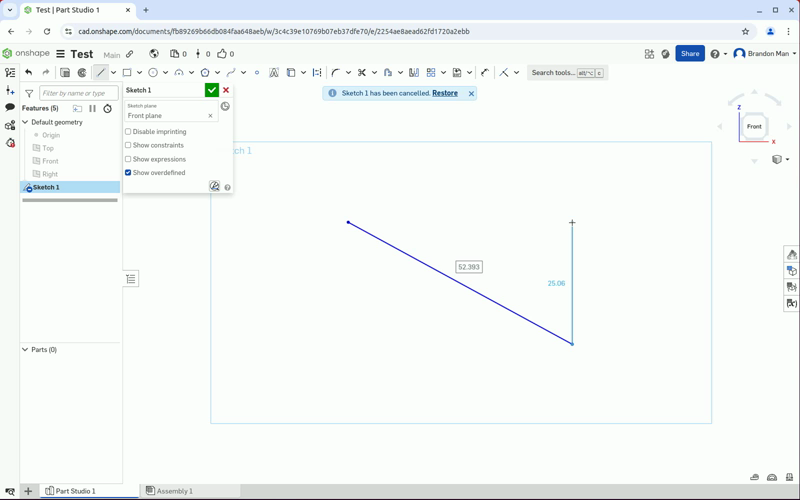
key_up(shift)
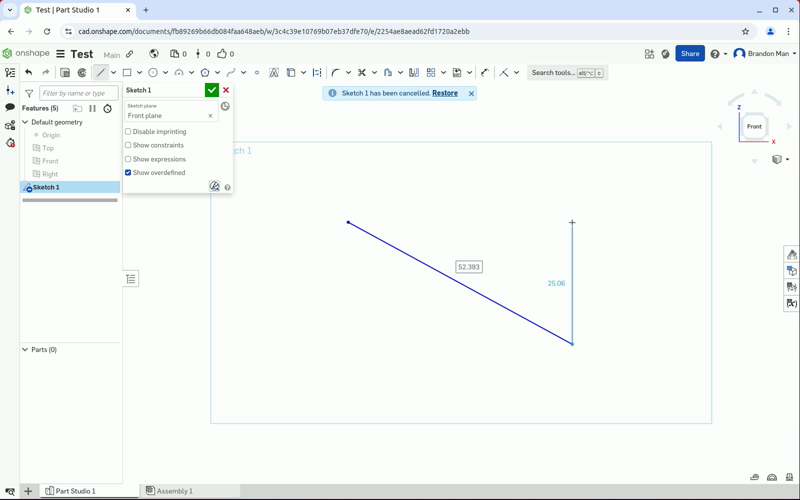
key_down(shift)
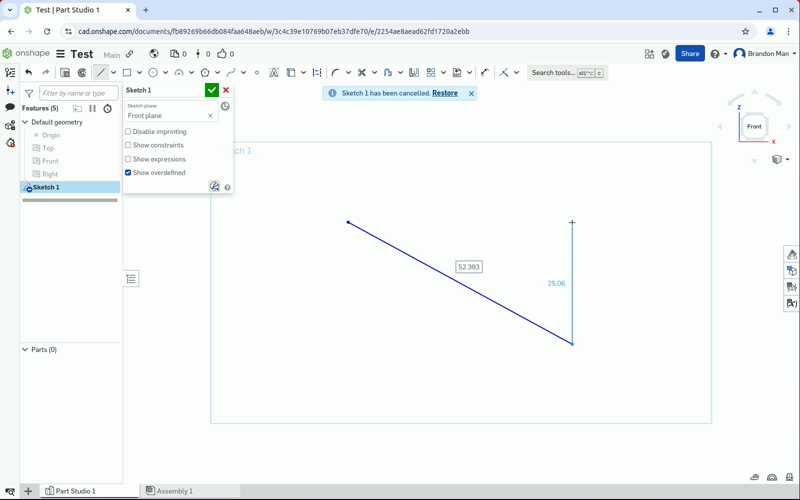
mouse_move(348, 222)
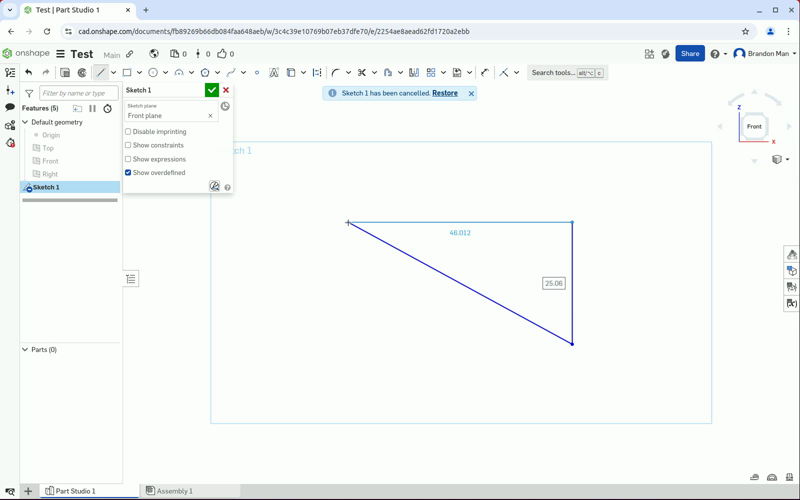
key_up(shift)
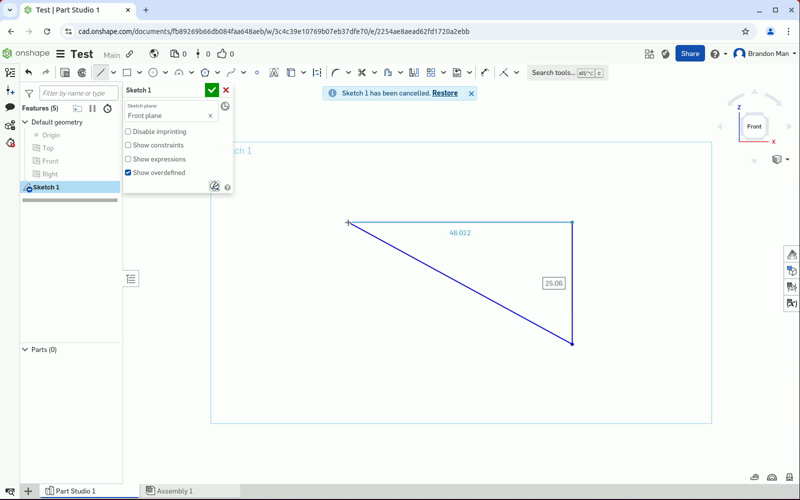
click(348, 222)
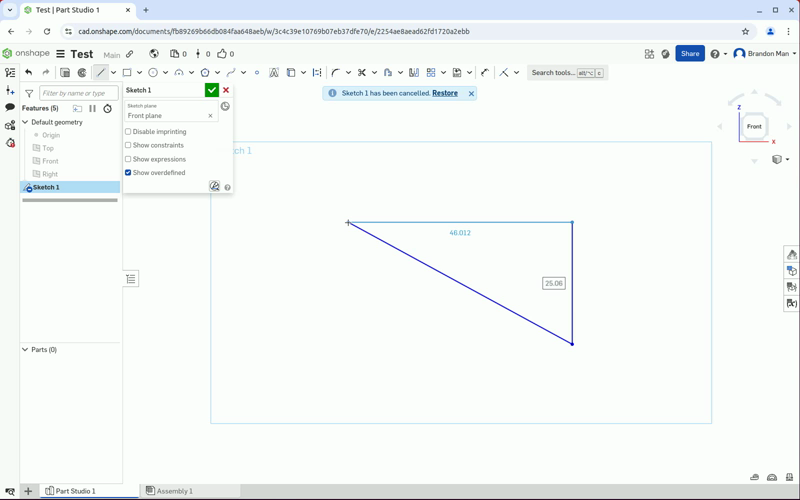
key(esc)
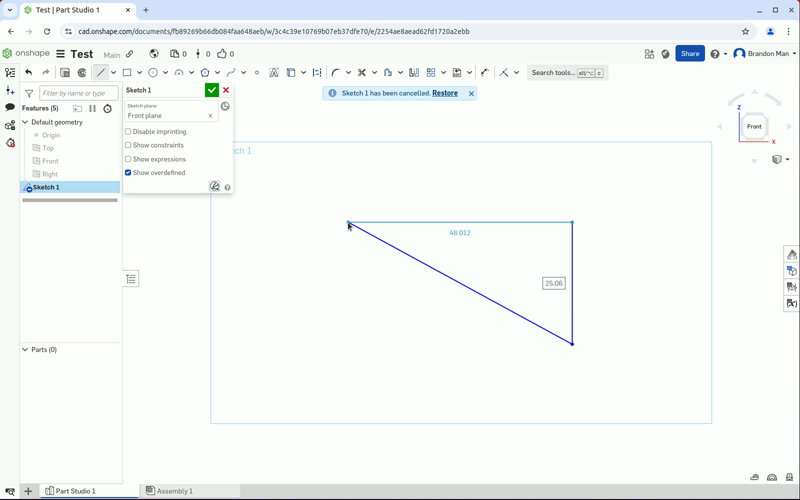
mouse_move(491, 261)
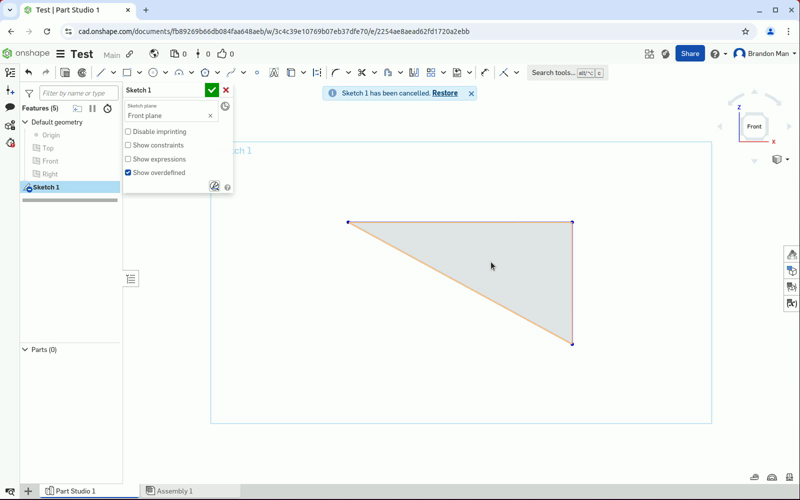
click(491, 261)
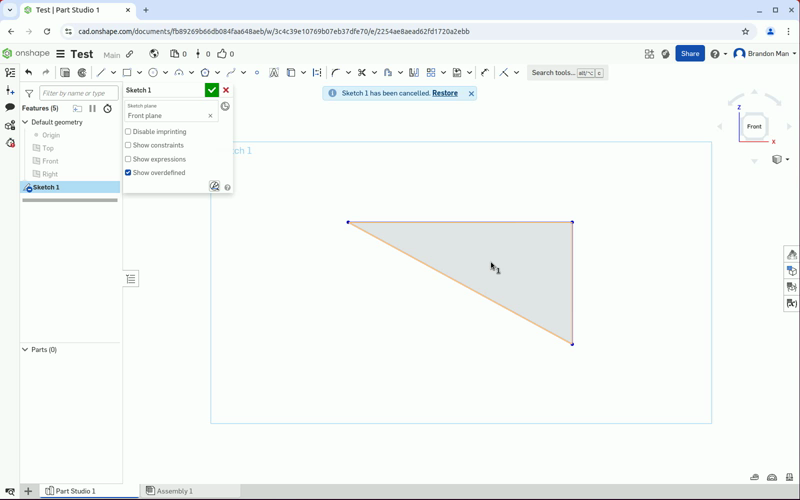
mouse_move(73, 352)
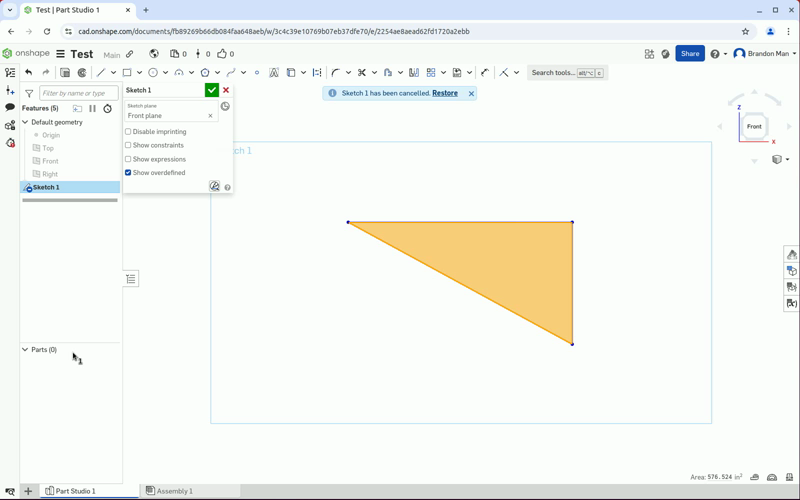
key(shift+y)
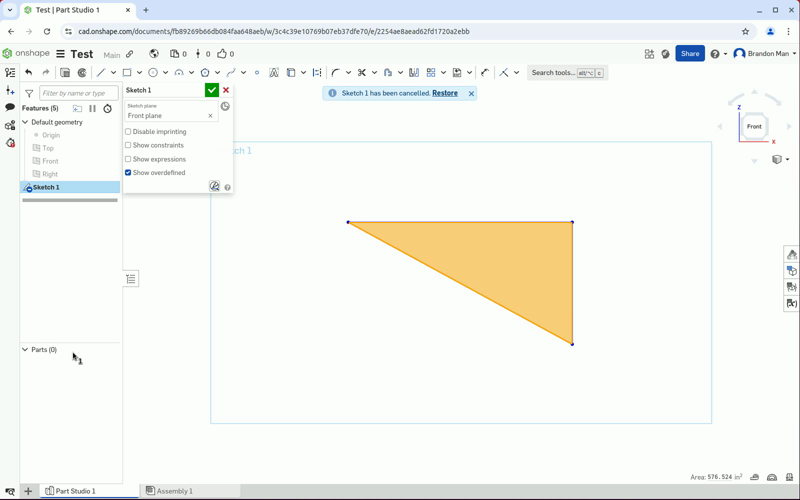
key(shift+e)
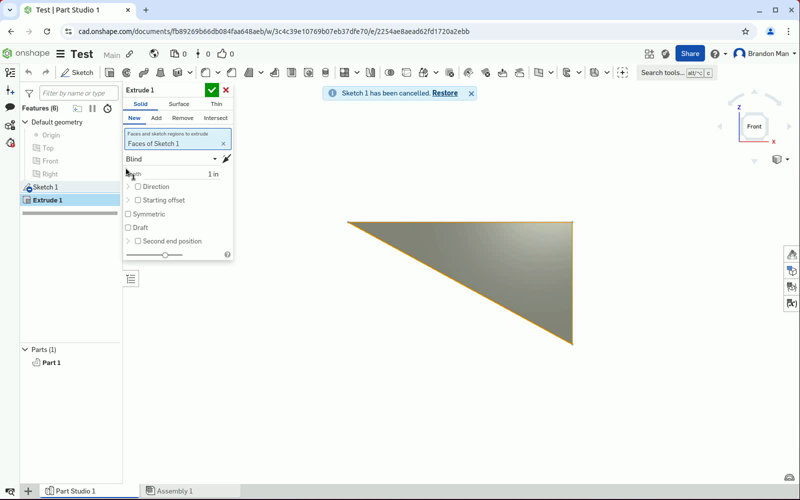
mouse_move(143, 106)
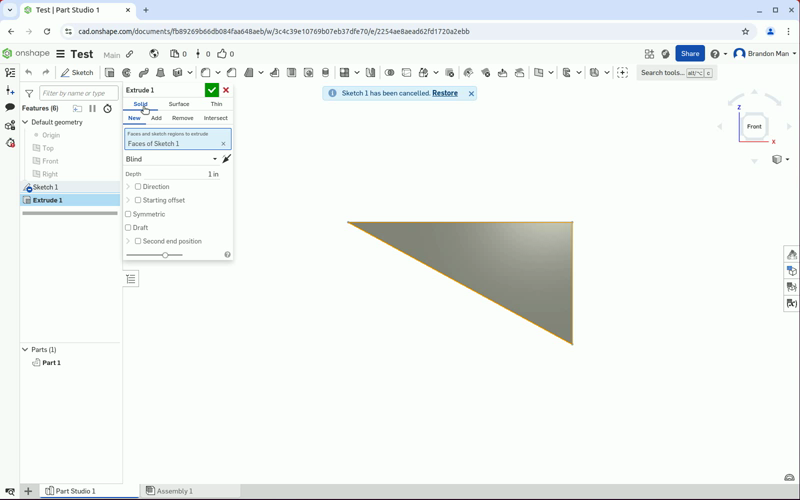
click(143, 106)
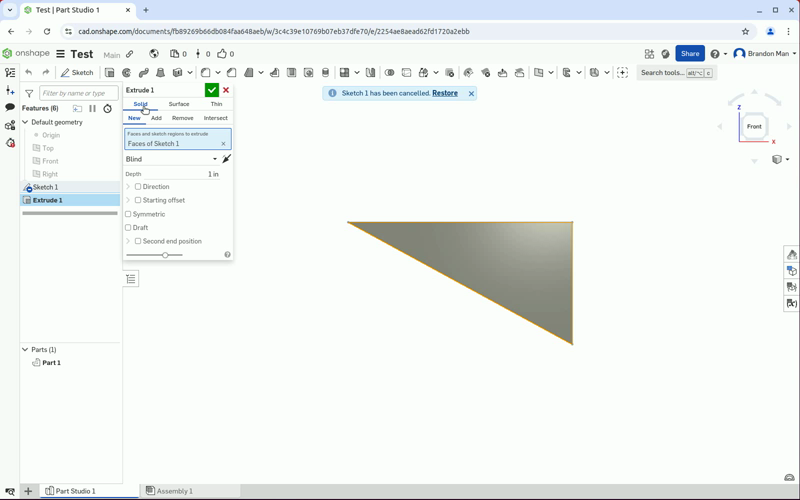
mouse_move(137, 120)
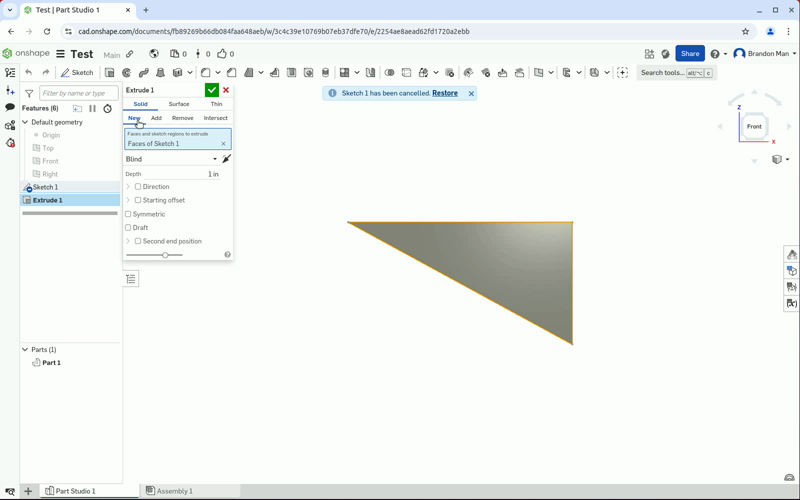
click(137, 120)
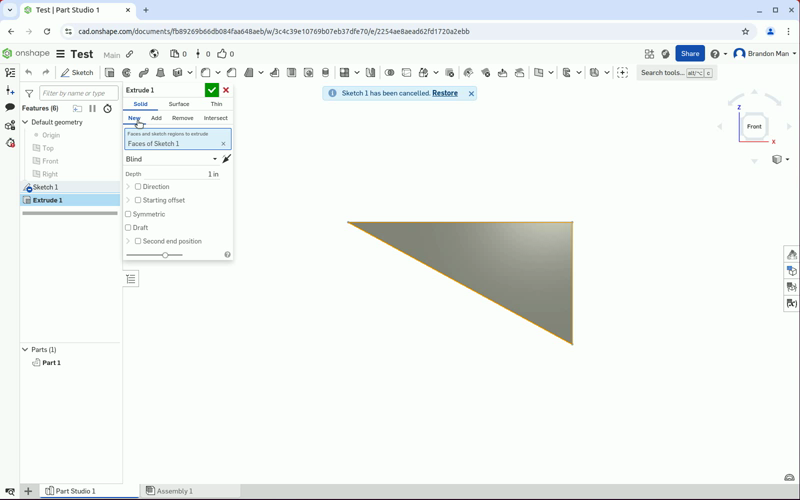
key(tab, 4)
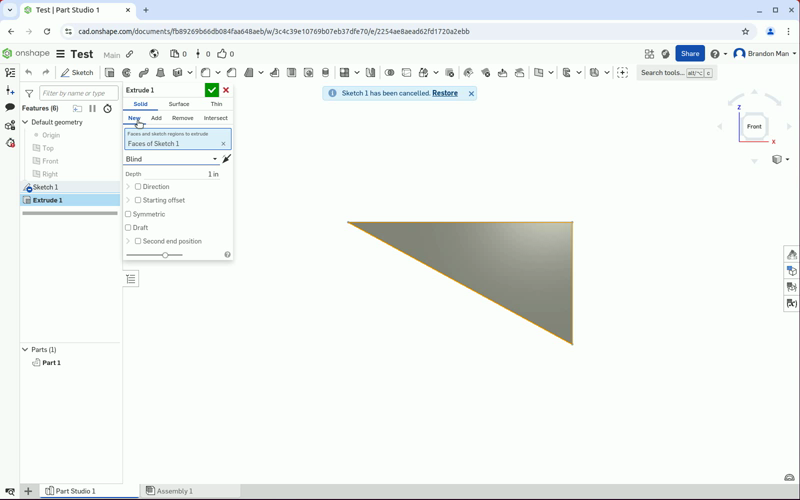
text(1.926)
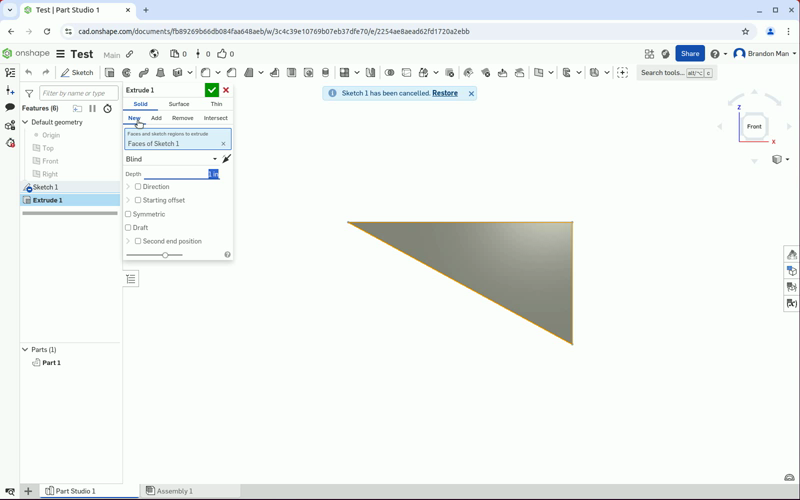
key(tab, 3)
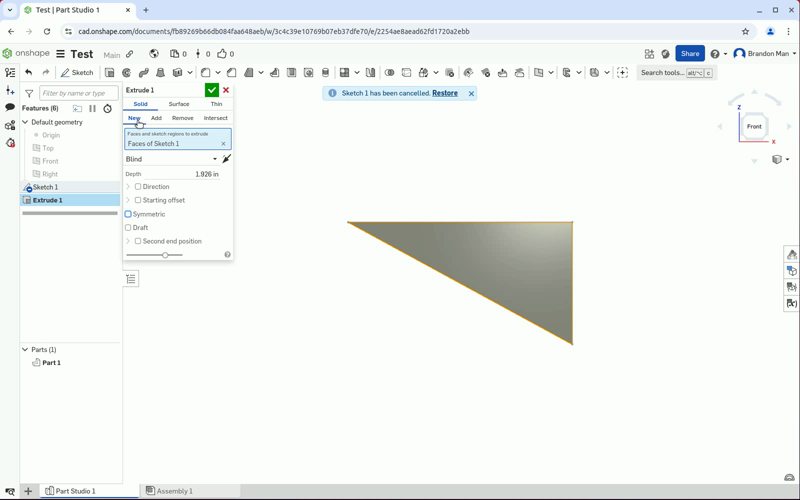
key(space)
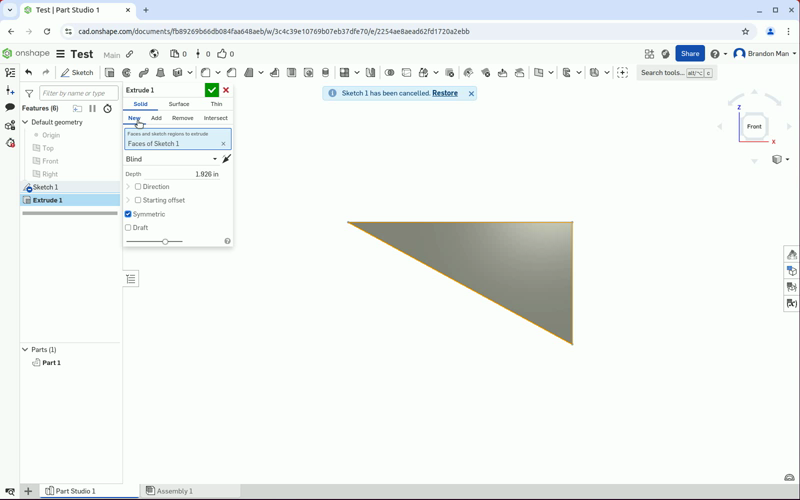
key(enter)
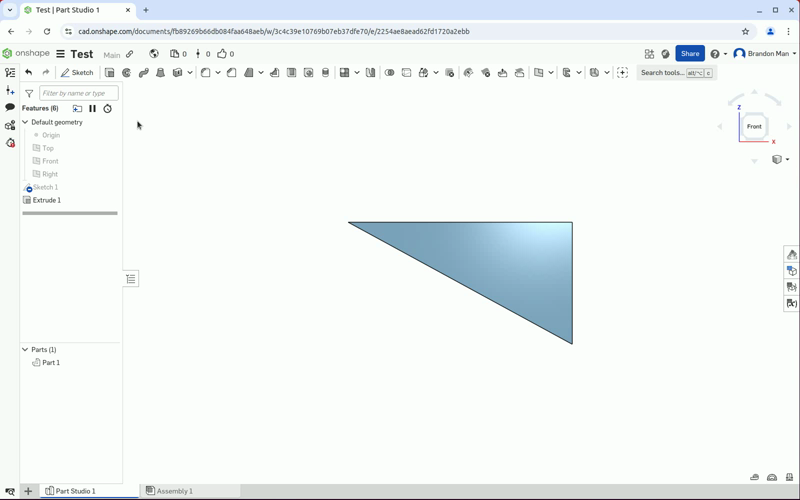
key(shift+h)
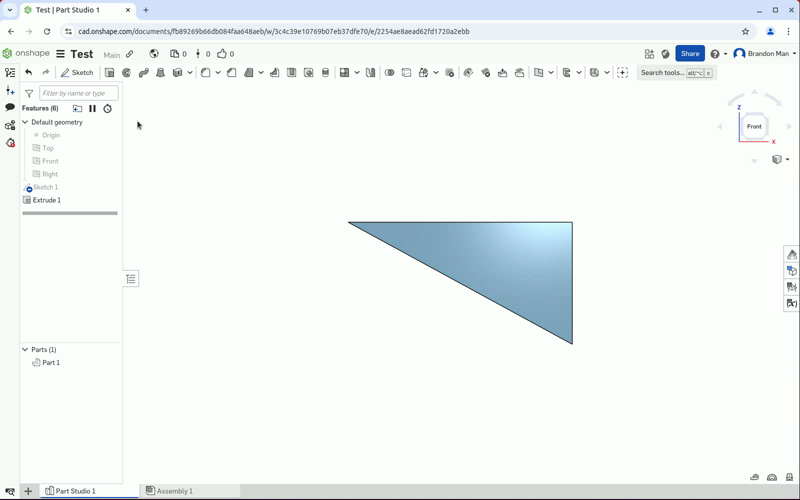
key(shift+h)
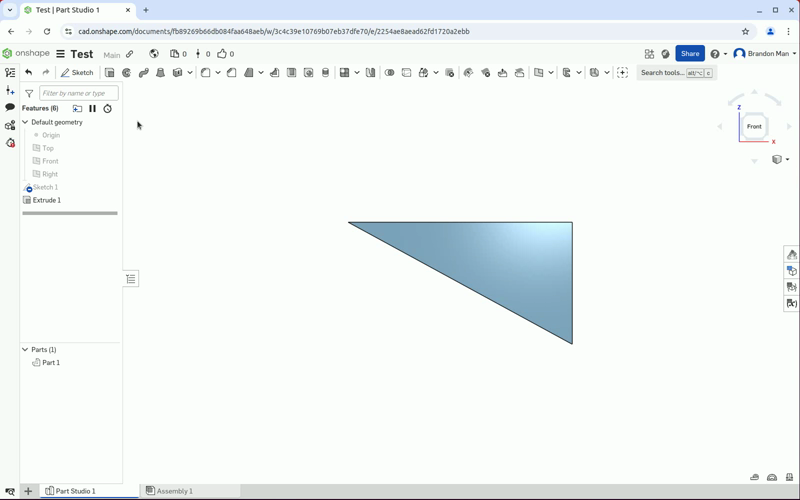
mouse_move(73, 189)
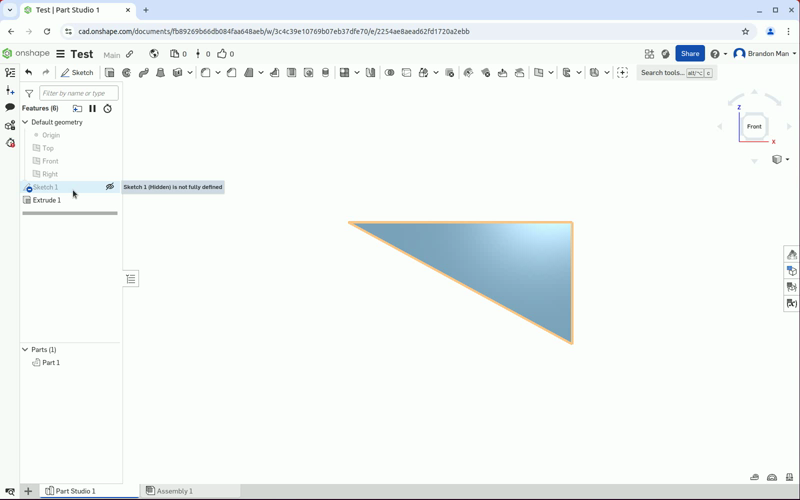
click(73, 189)
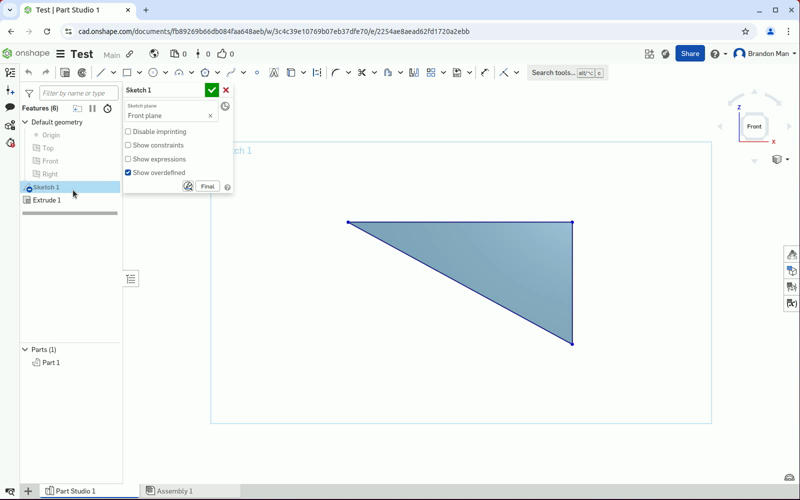
mouse_move(229, 92)
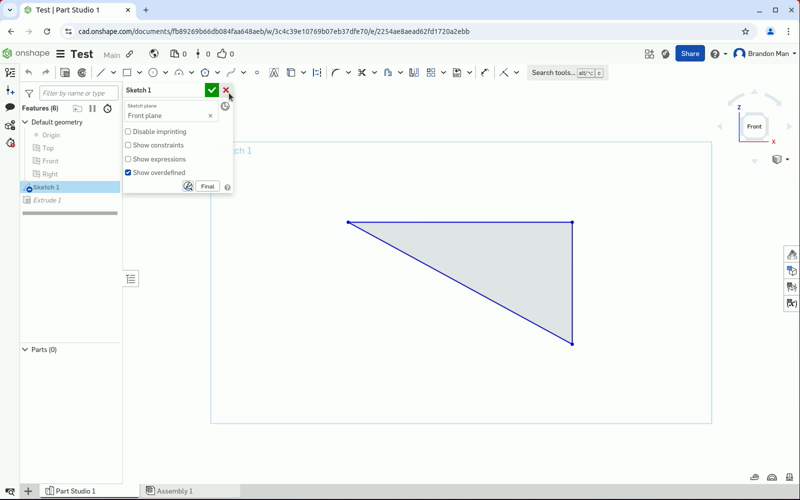
click(229, 92)
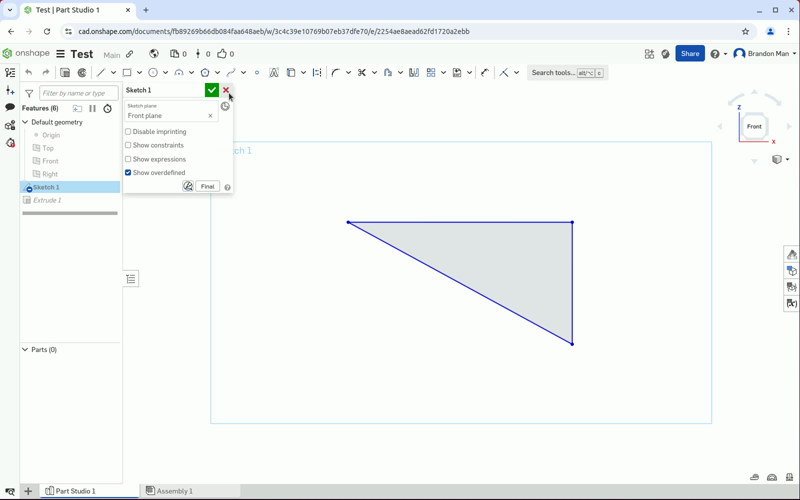
key(shift+s)
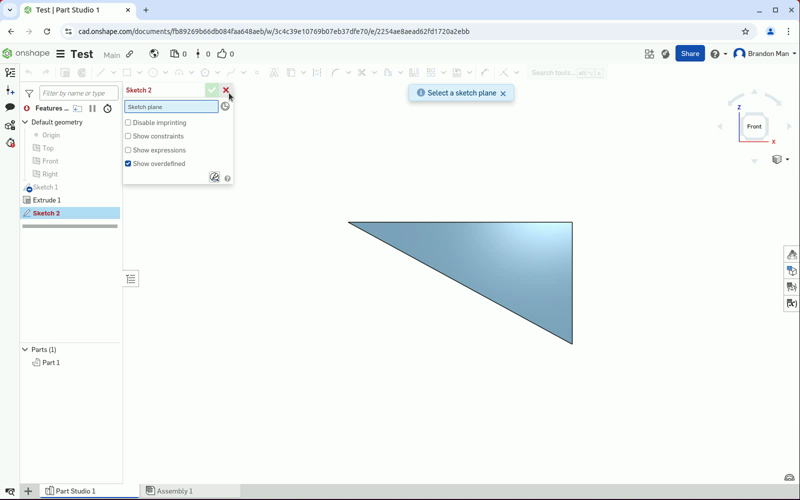
mouse_move(73, 163)
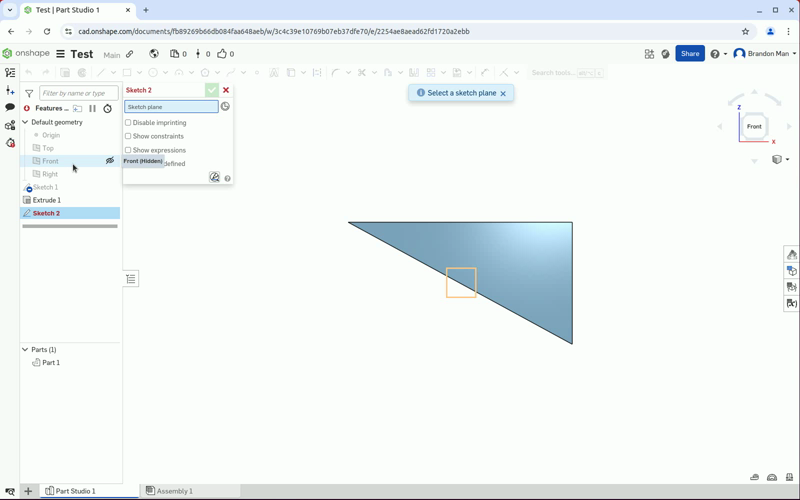
click(73, 163)
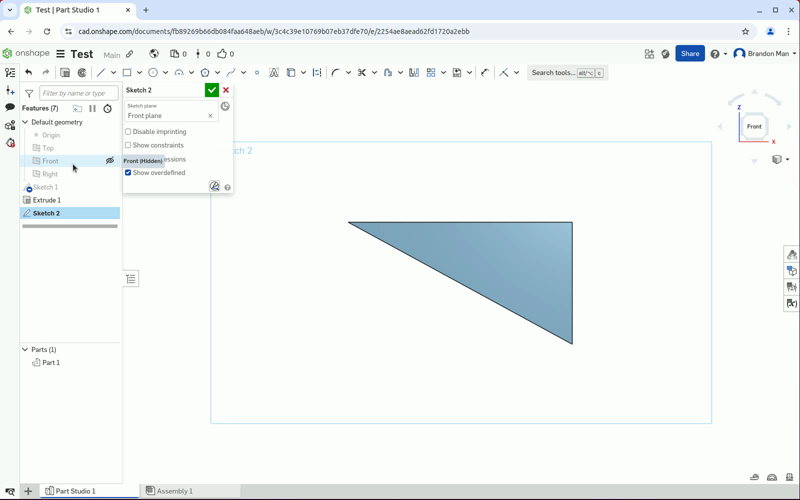
mouse_move(73, 352)
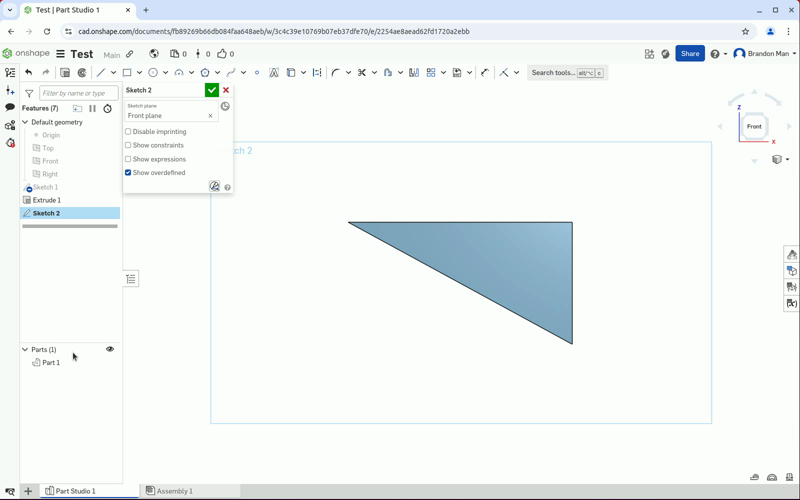
key(y)
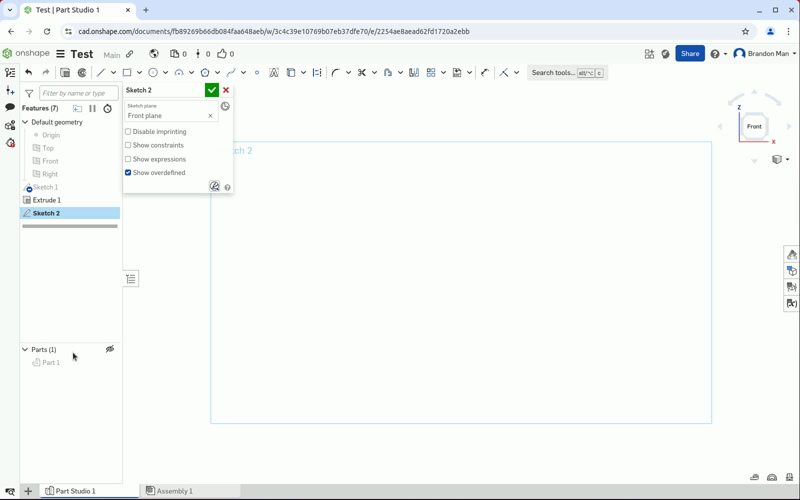
key(l)
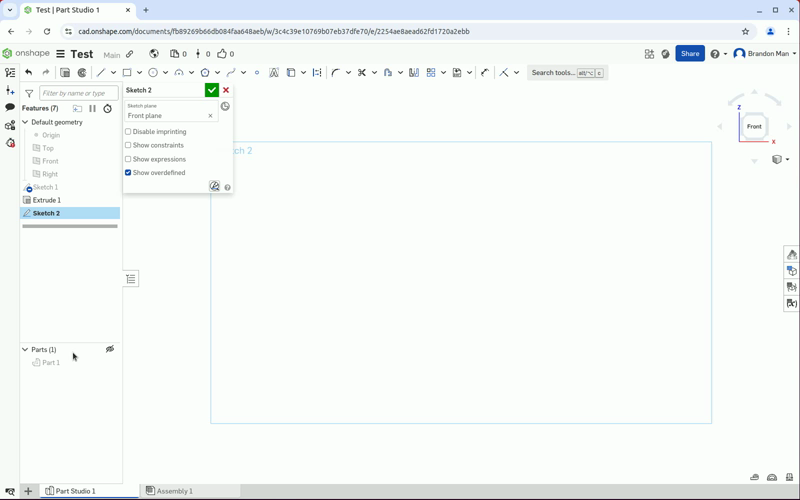
key_down(shift)
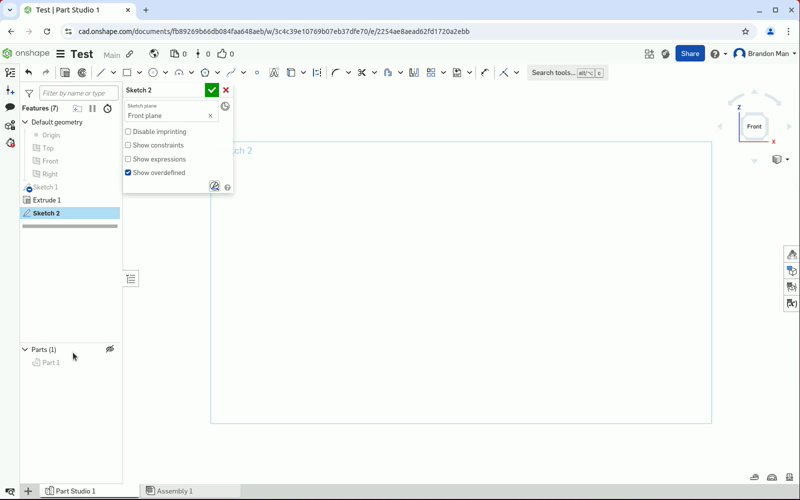
mouse_move(451, 375)
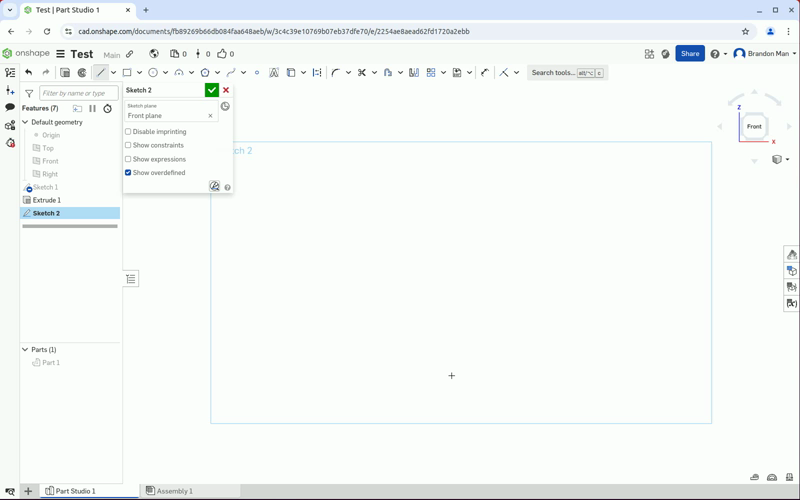
click(451, 375)
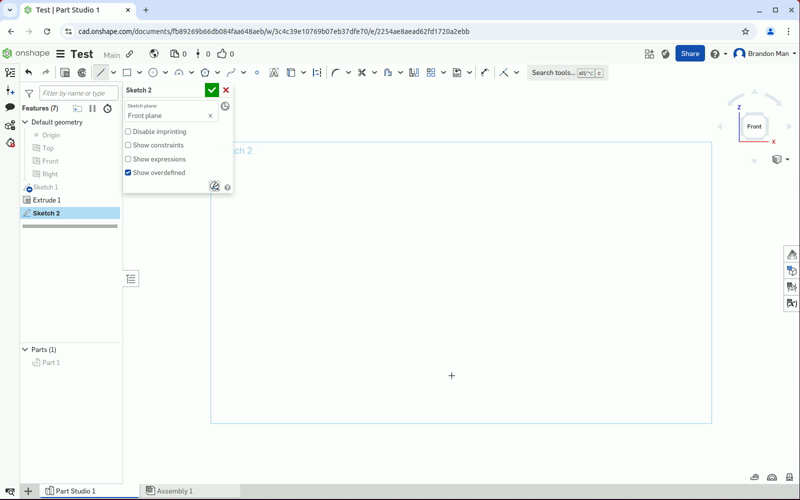
key_up(shift)
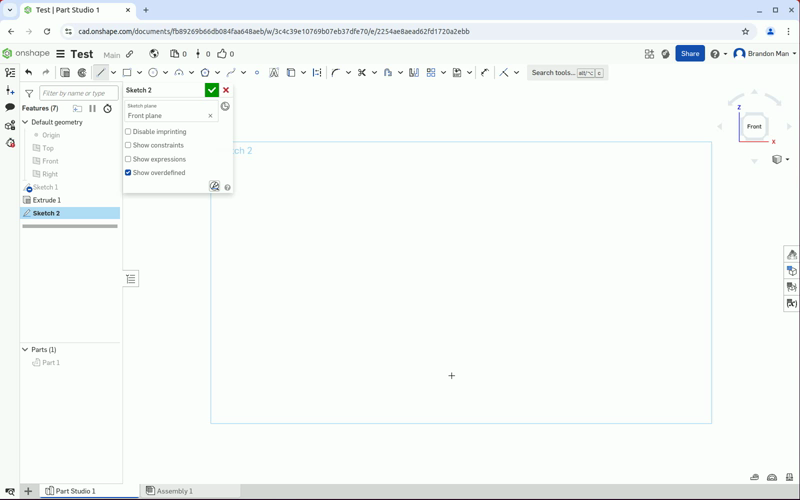
key_down(shift)
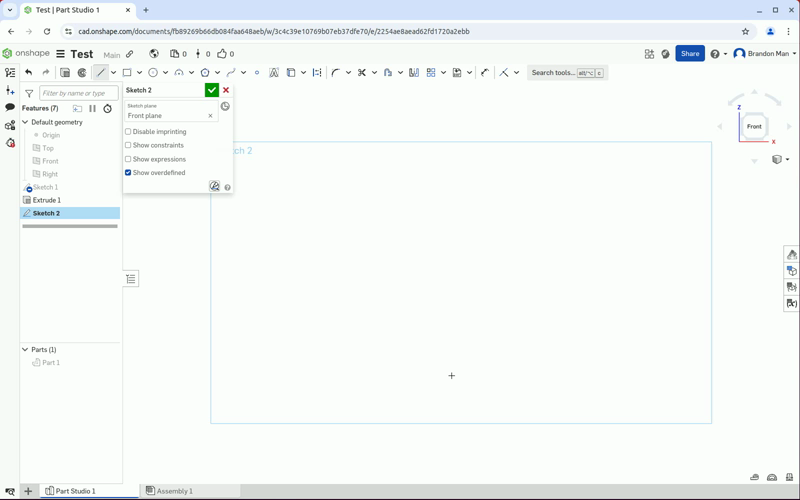
mouse_move(481, 375)
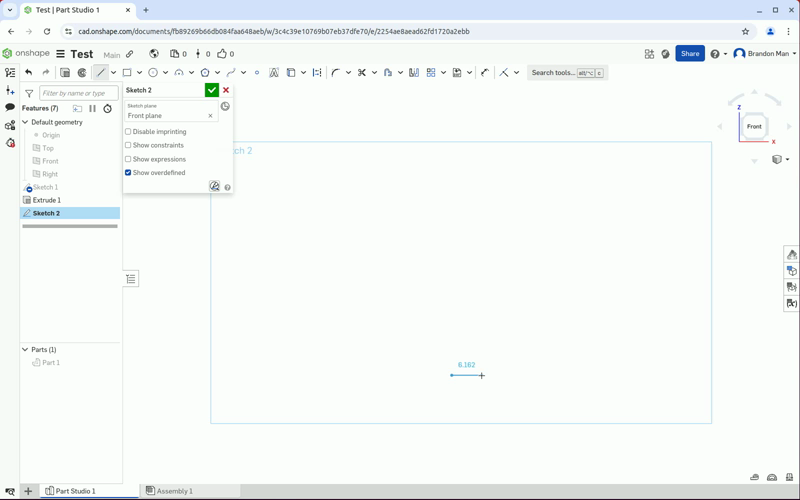
mouse_move(470, 375)
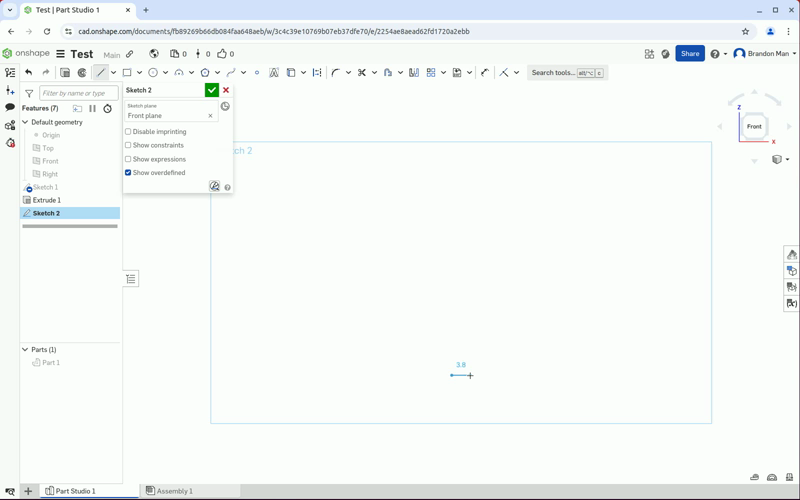
click(470, 375)
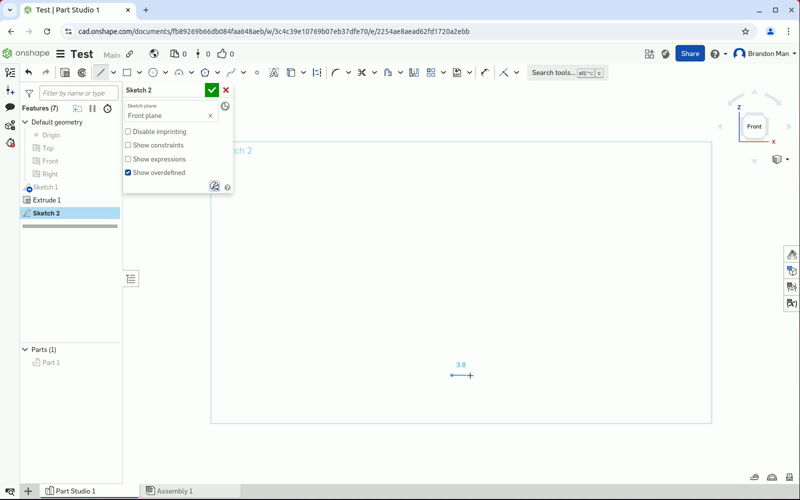
key_up(shift)
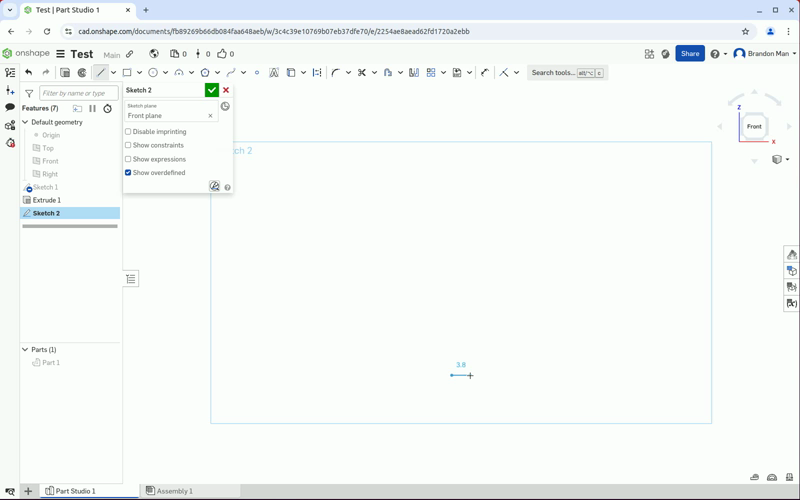
key_down(shift)
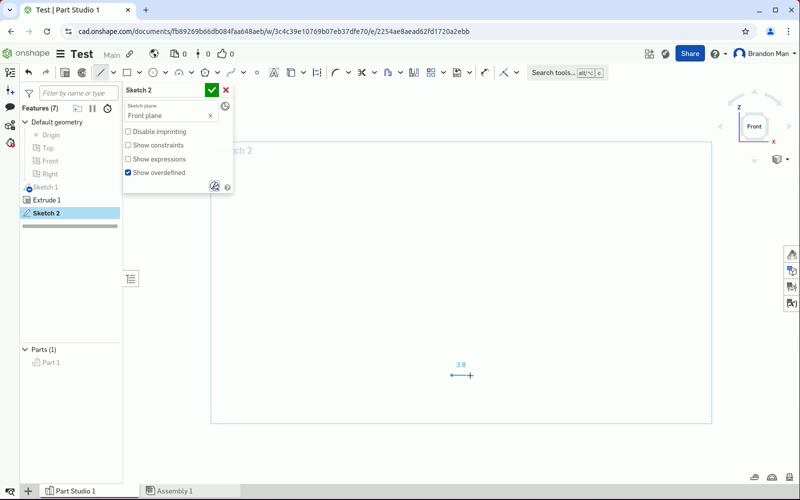
mouse_move(500, 375)
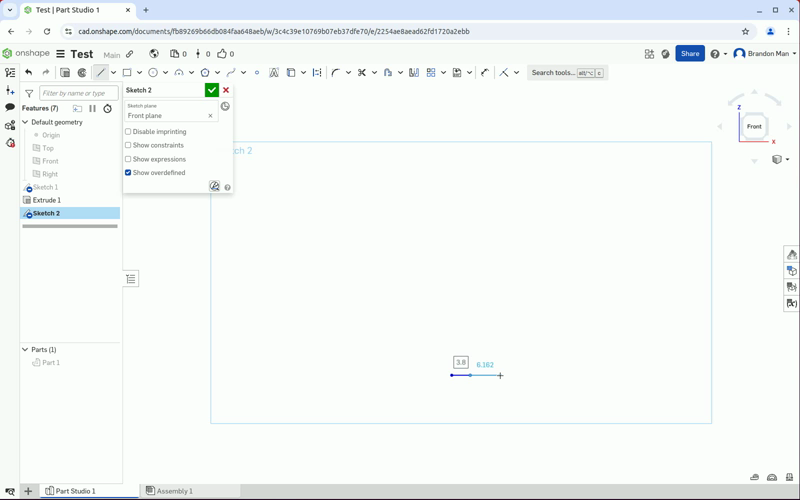
mouse_move(470, 342)
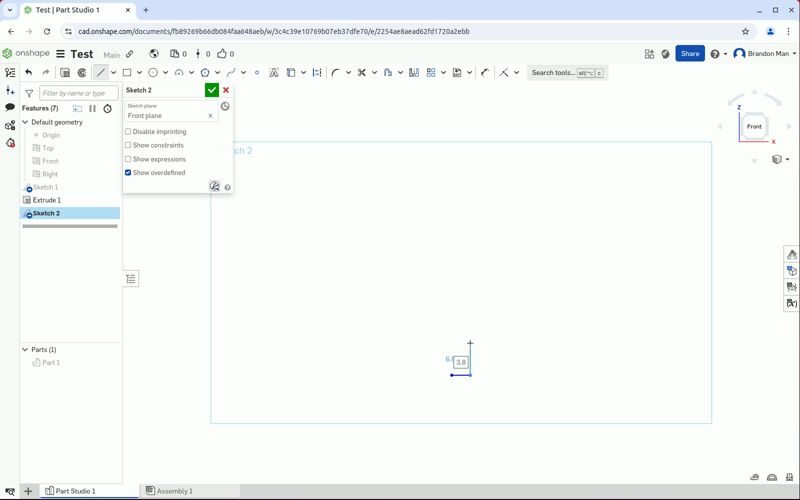
click(470, 342)
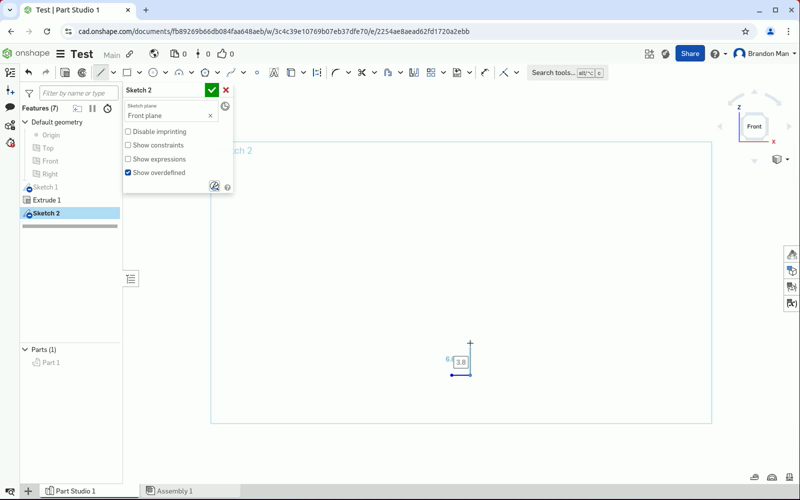
key_up(shift)
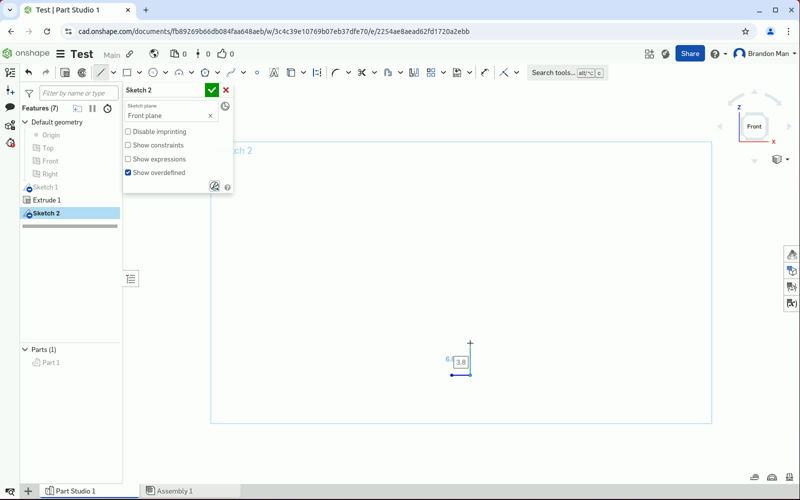
key_down(shift)
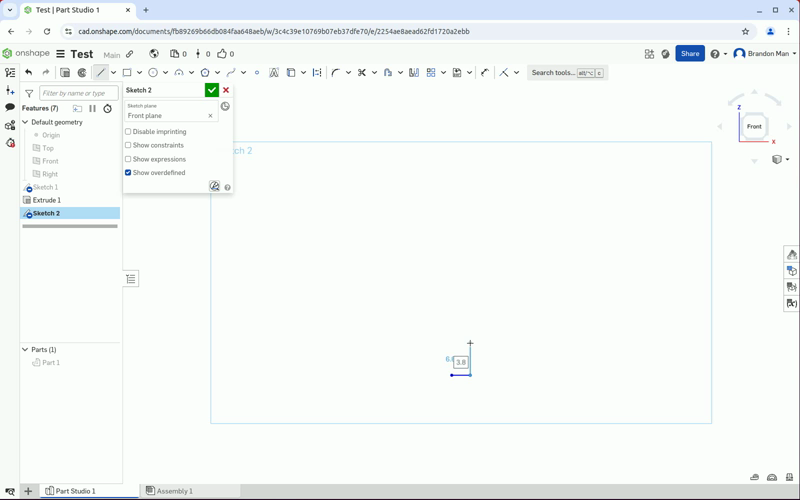
mouse_move(500, 342)
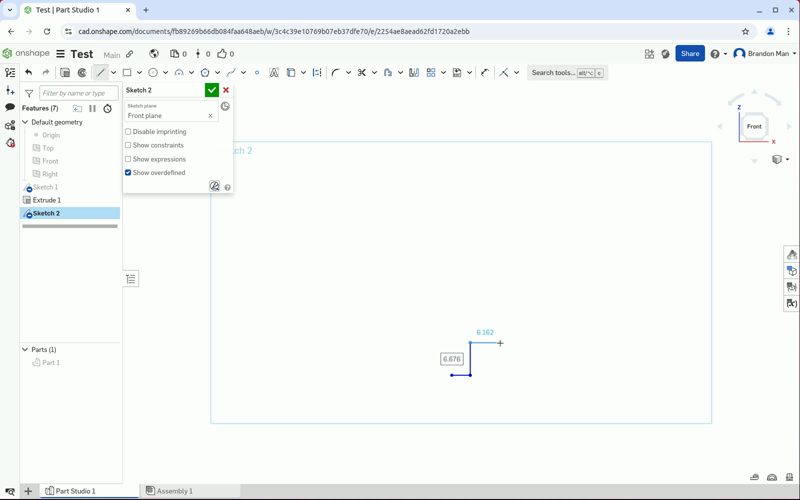
mouse_move(451, 342)
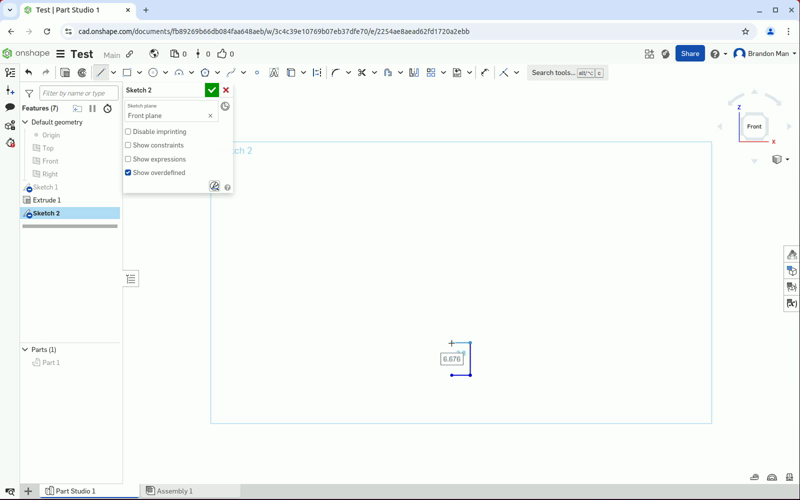
click(451, 342)
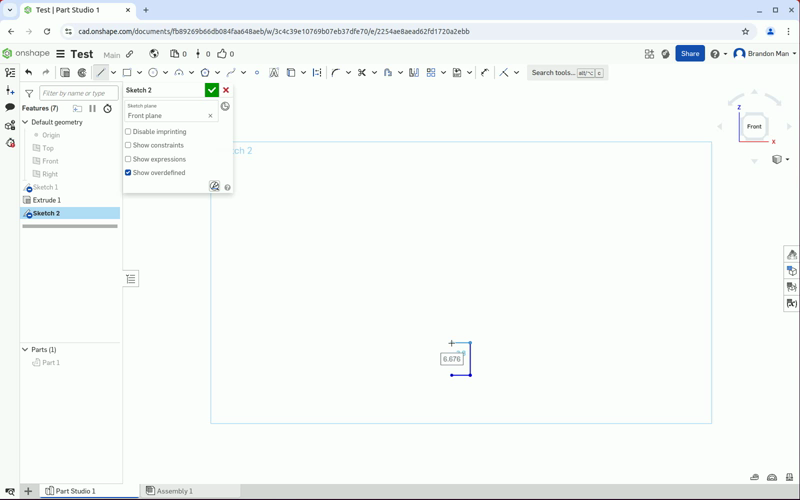
key_up(shift)
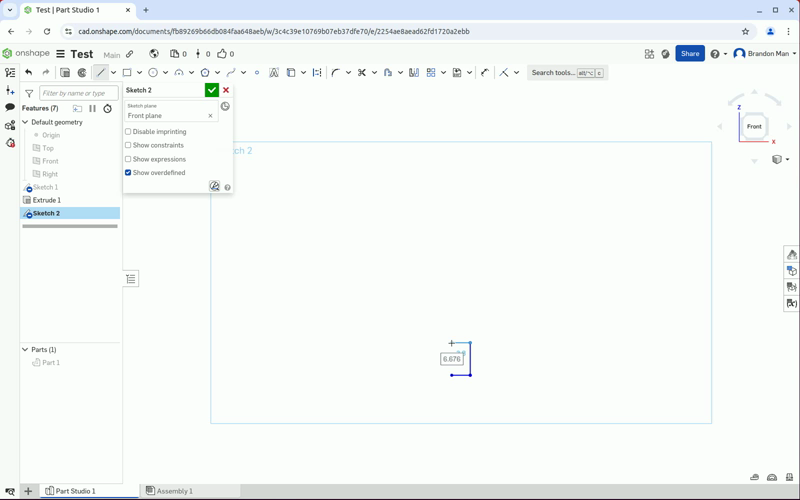
mouse_move(481, 342)
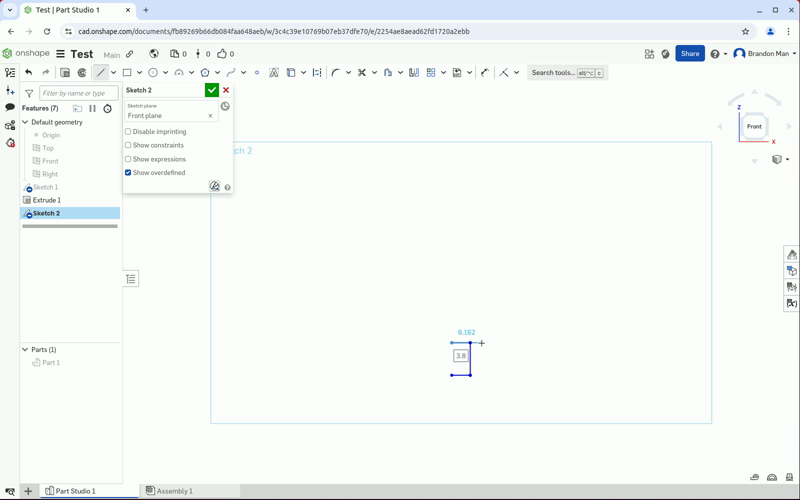
key_down(shift)
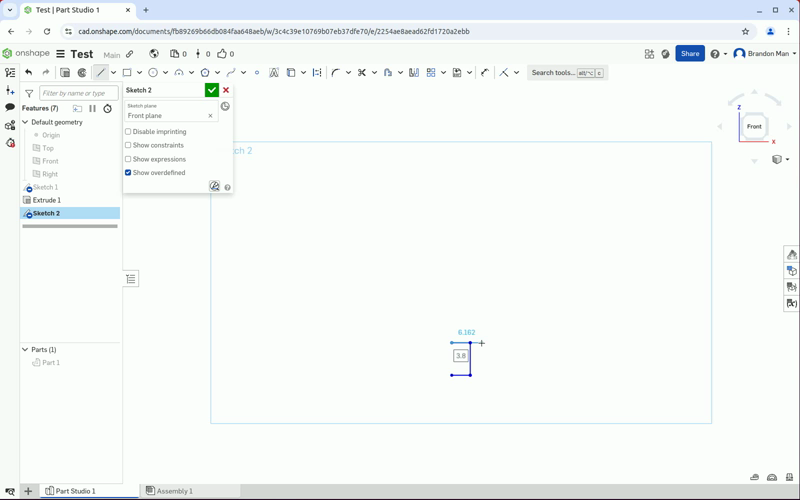
mouse_move(451, 375)
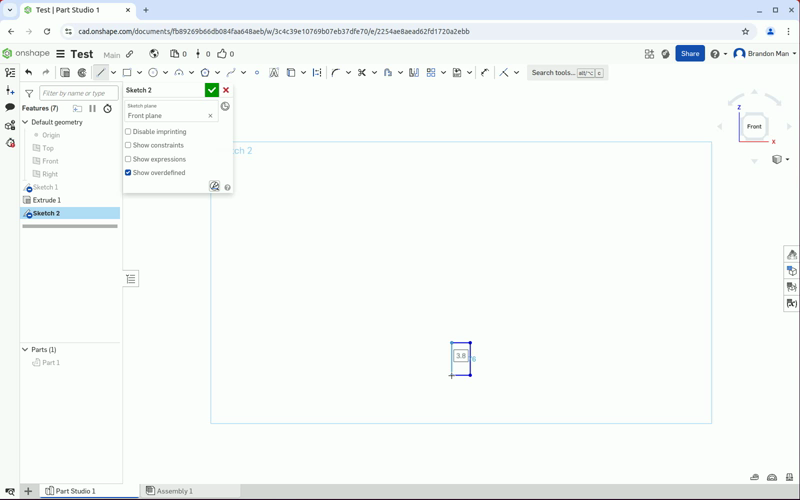
key_up(shift)
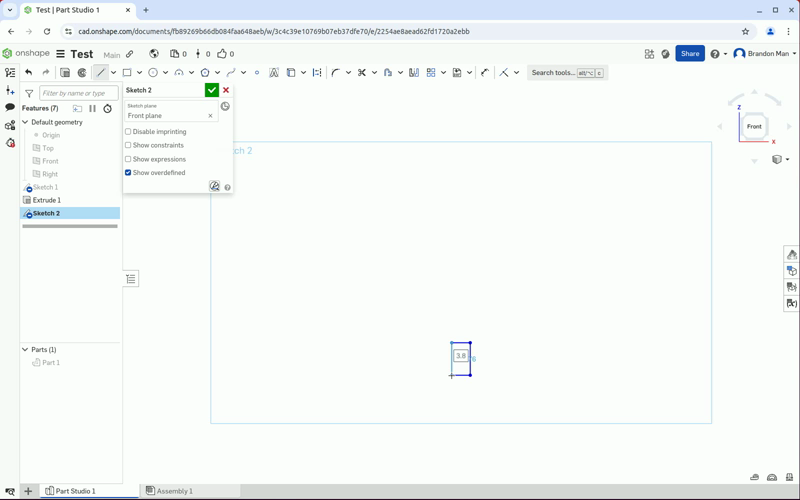
click(451, 375)
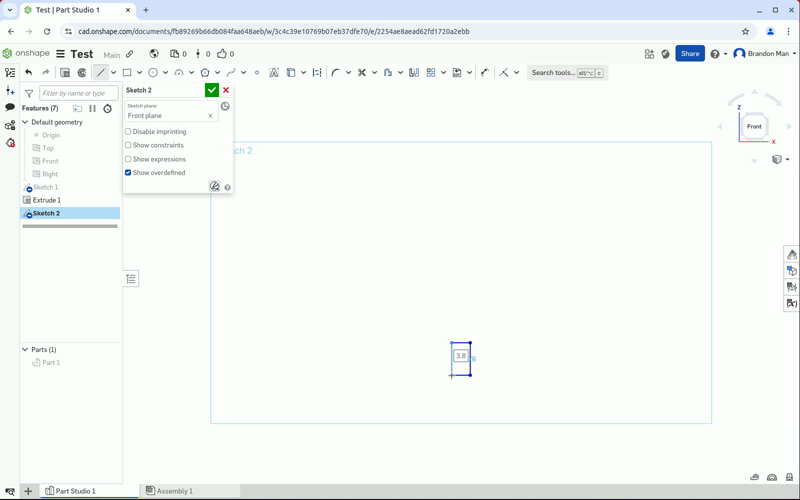
key(esc)
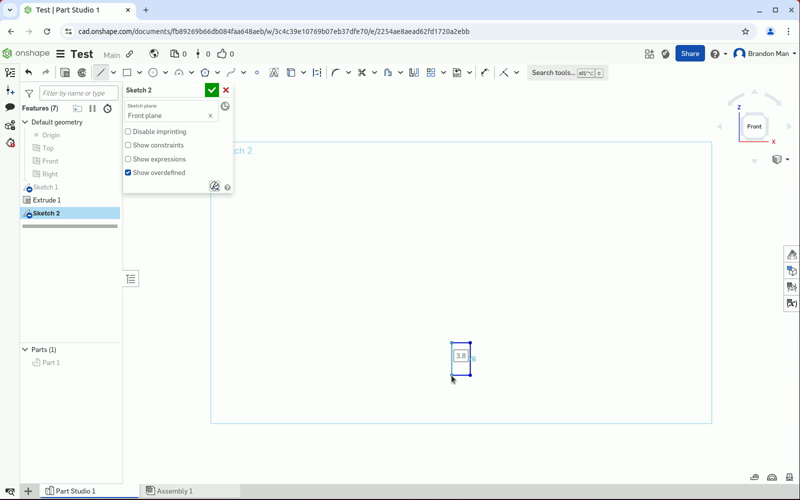
mouse_move(458, 354)
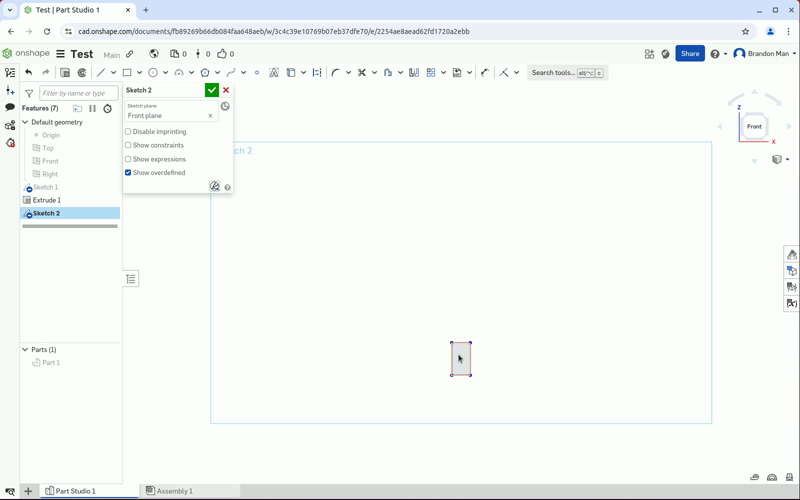
scroll(6)
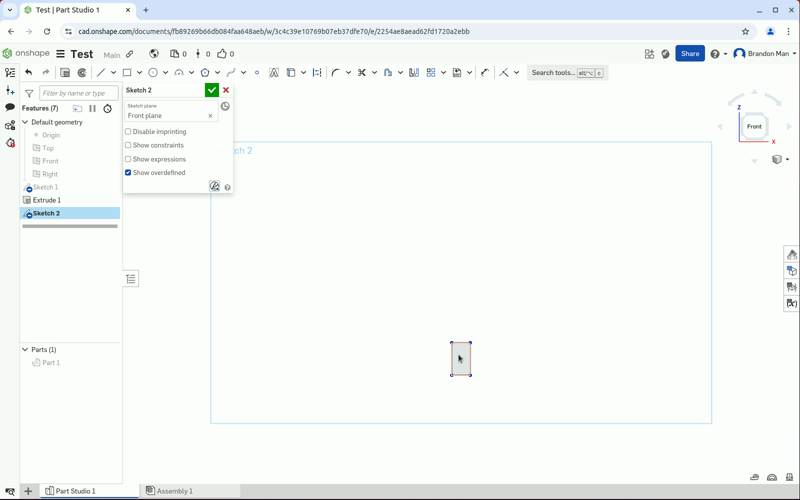
scroll(6)
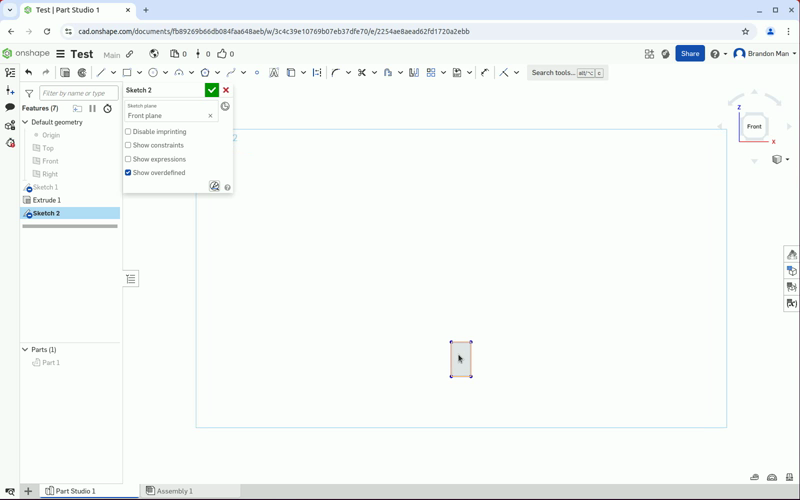
scroll(6)
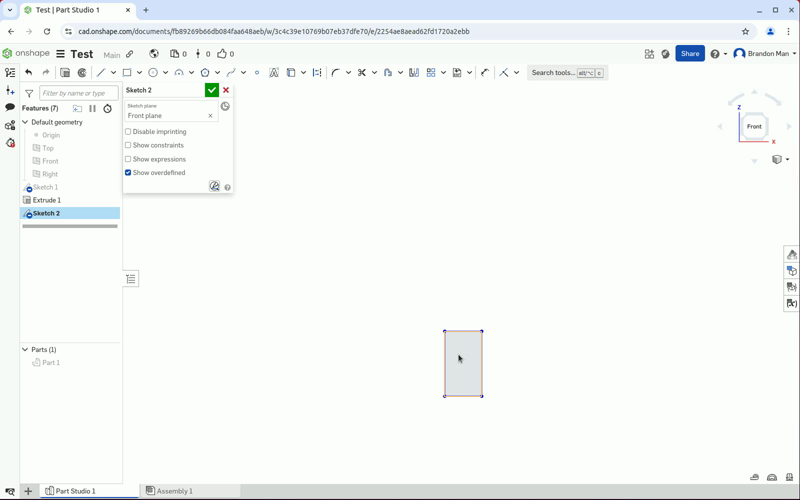
scroll(6)
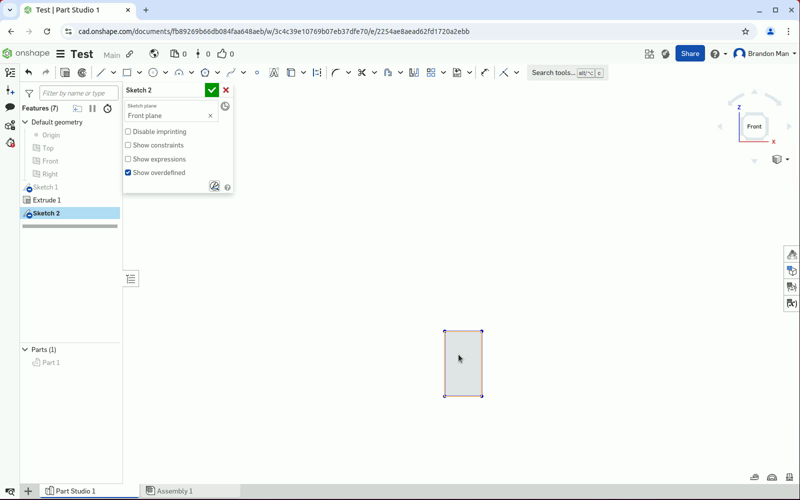
scroll(6)
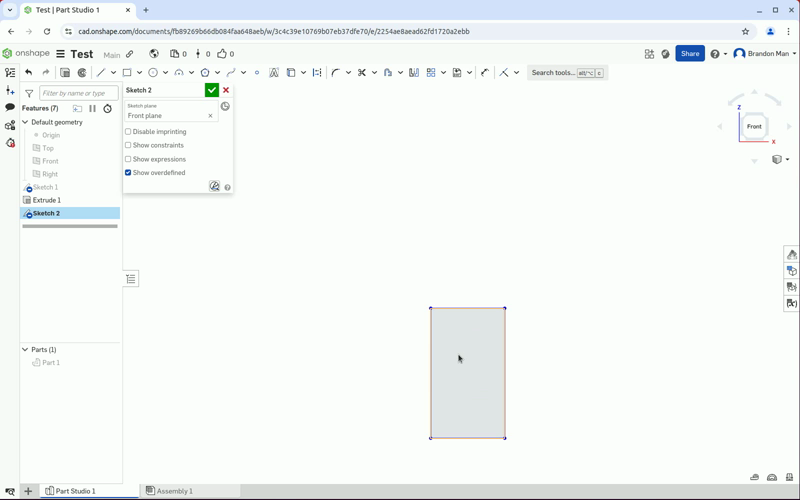
scroll(6)
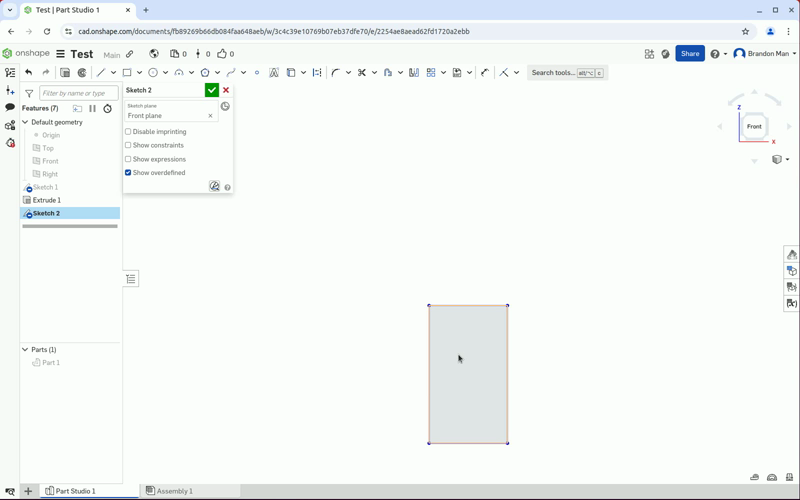
scroll(6)
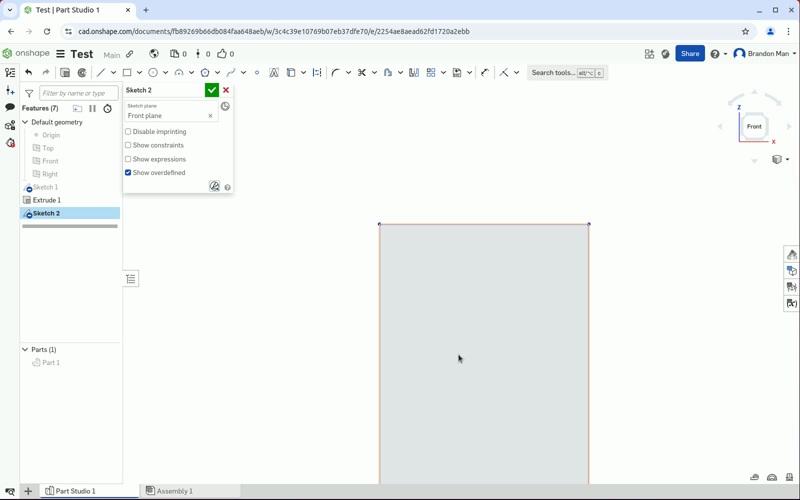
click(458, 354)
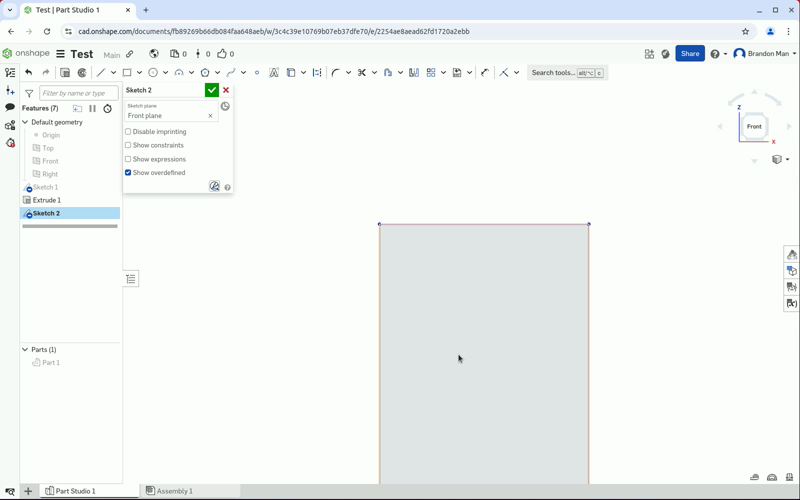
scroll(-6)
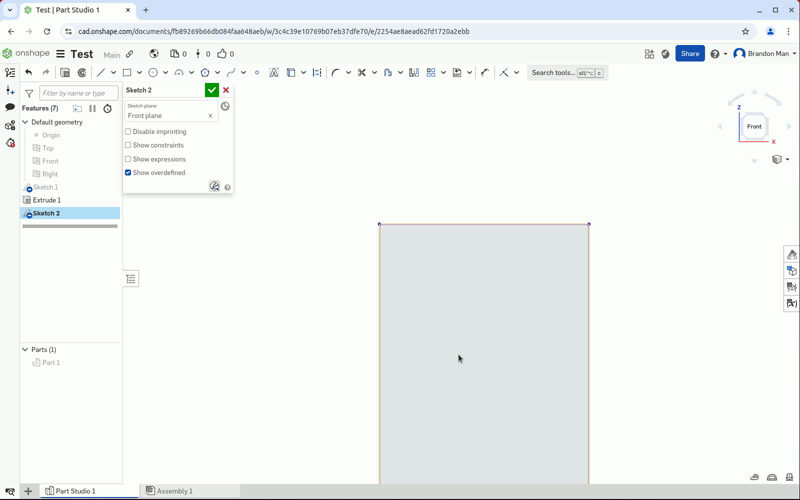
scroll(-6)
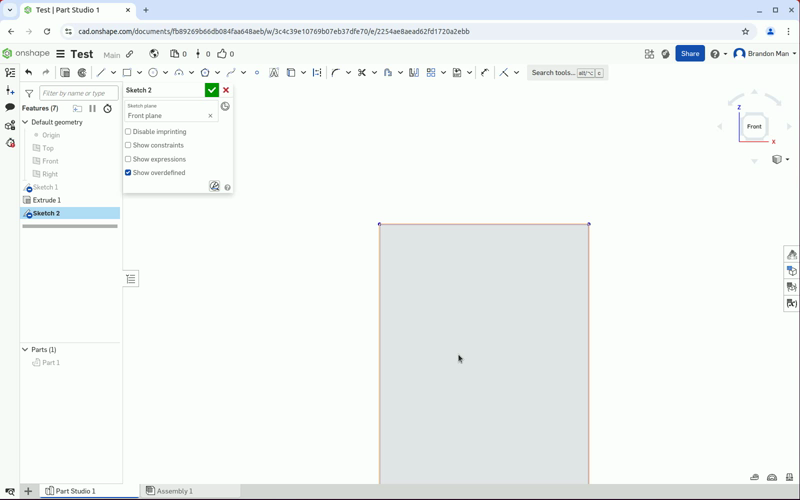
scroll(-6)
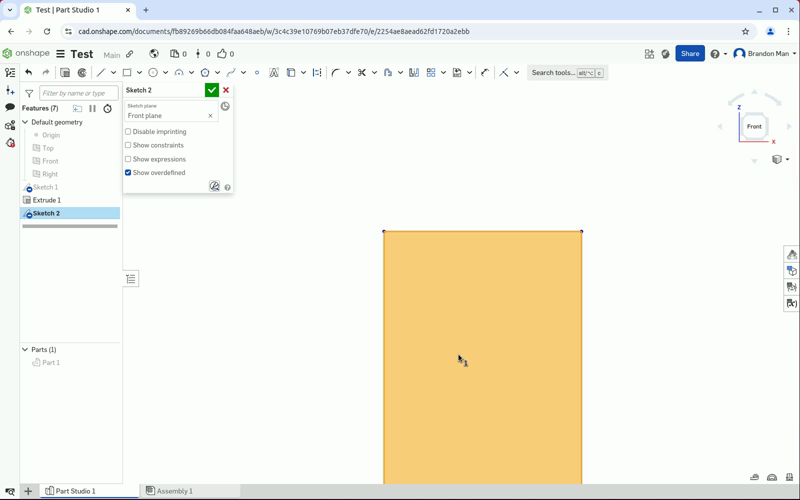
scroll(-6)
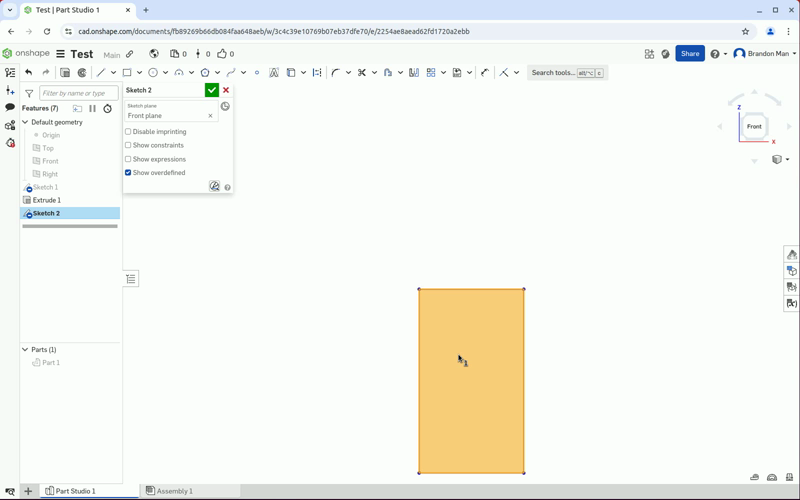
scroll(-6)
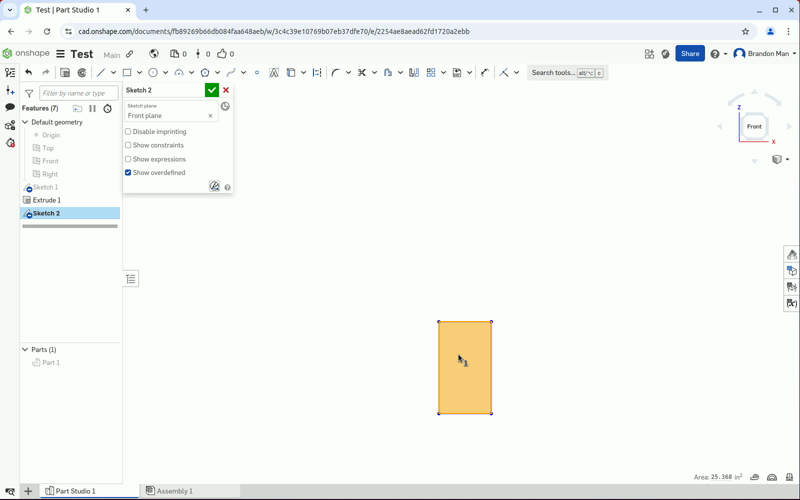
scroll(-6)
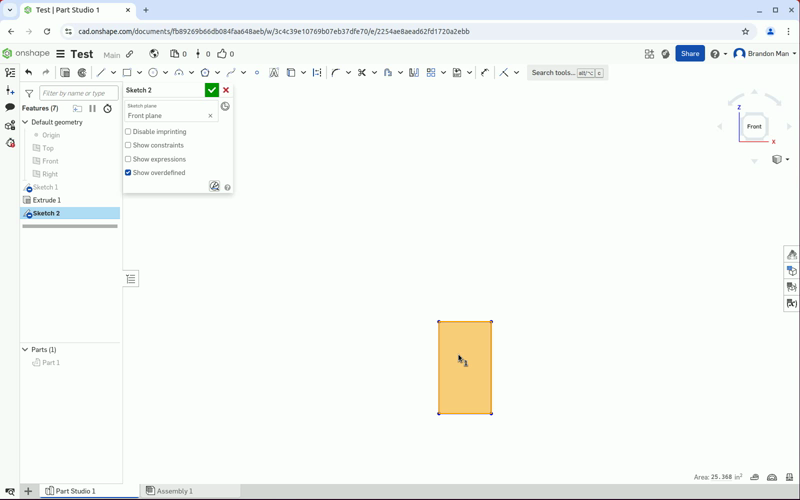
scroll(-6)
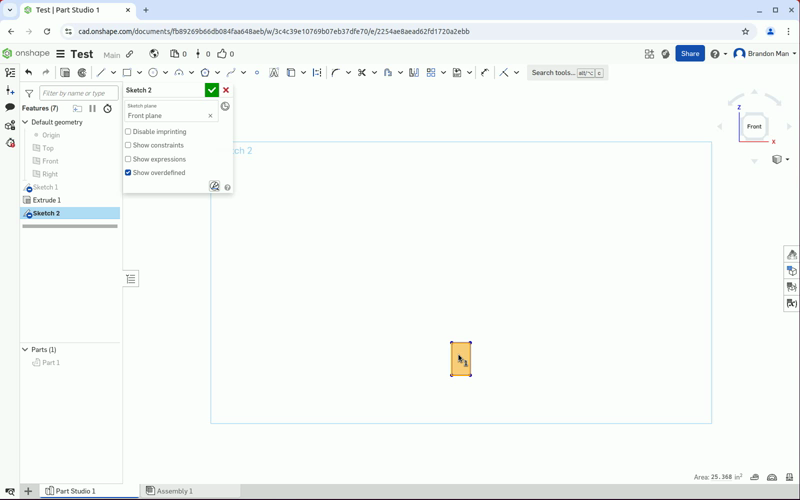
mouse_move(73, 352)
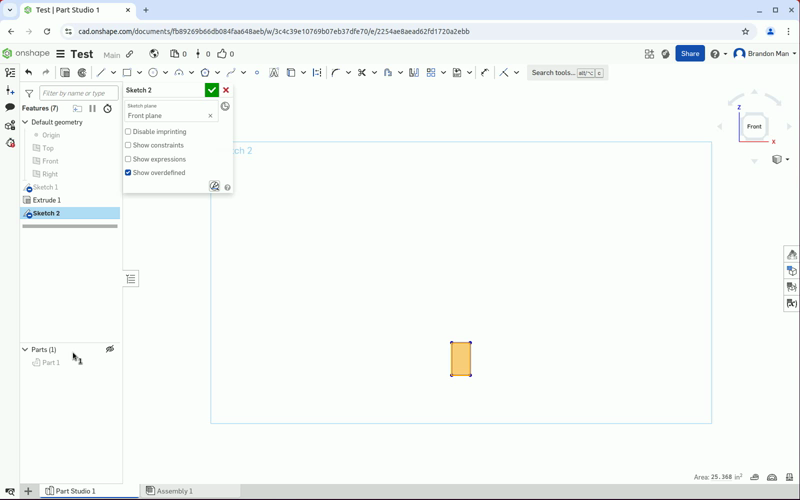
key(shift+y)
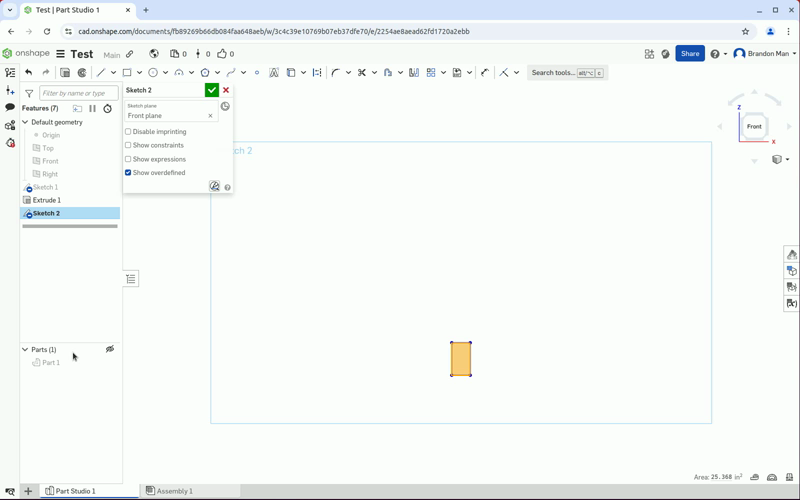
key(shift+e)
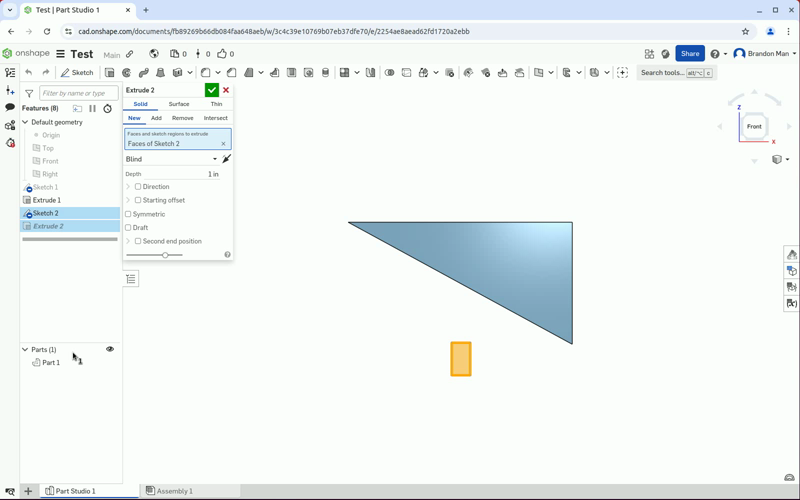
mouse_move(143, 106)
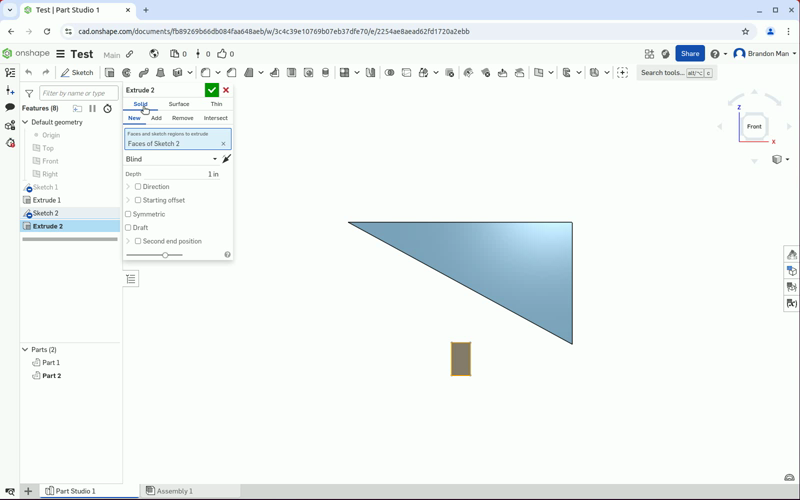
click(143, 106)
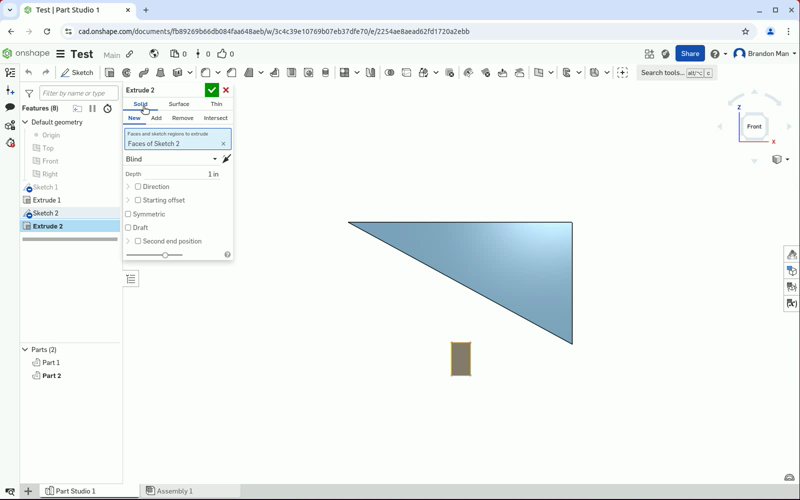
mouse_move(137, 120)
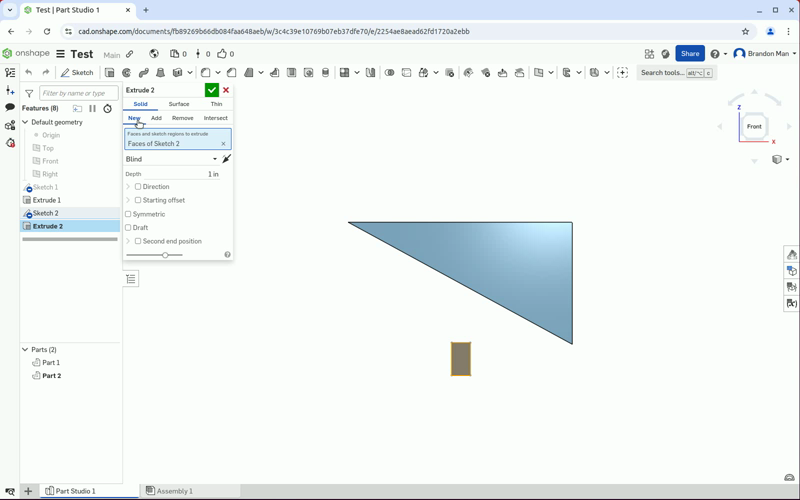
click(137, 120)
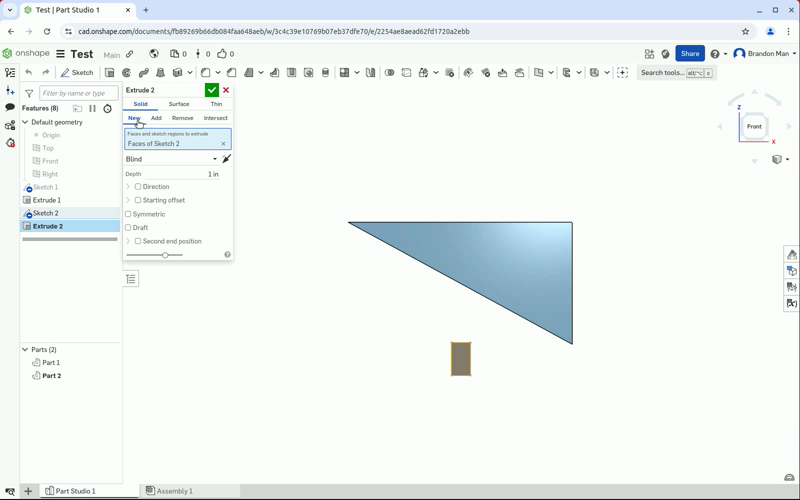
key(tab, 4)
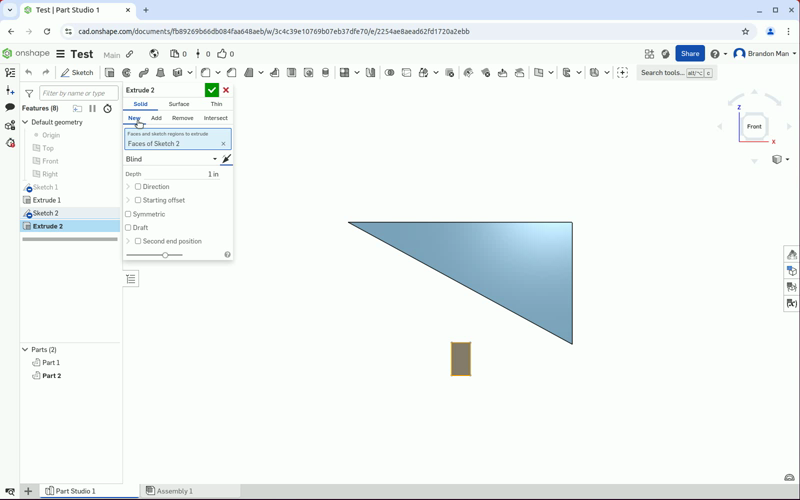
text(1.926)
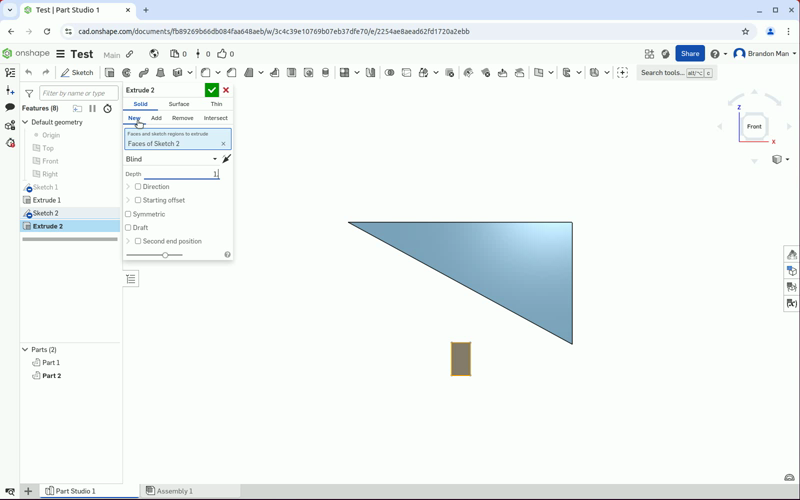
key(tab, 3)
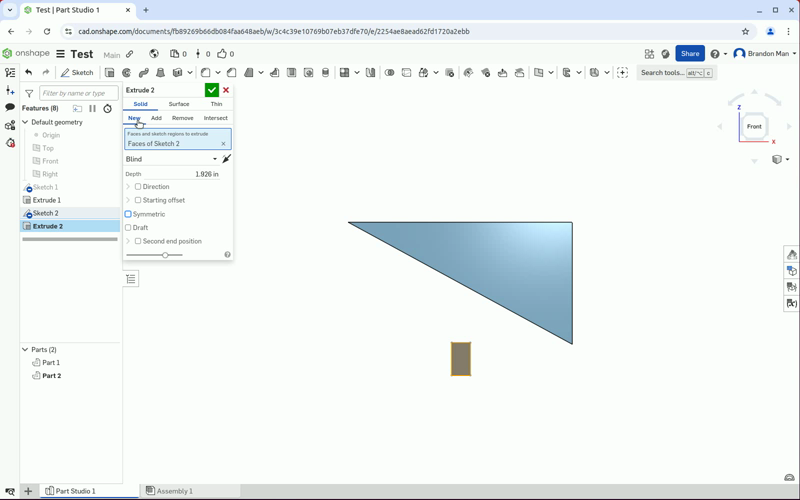
key(space)
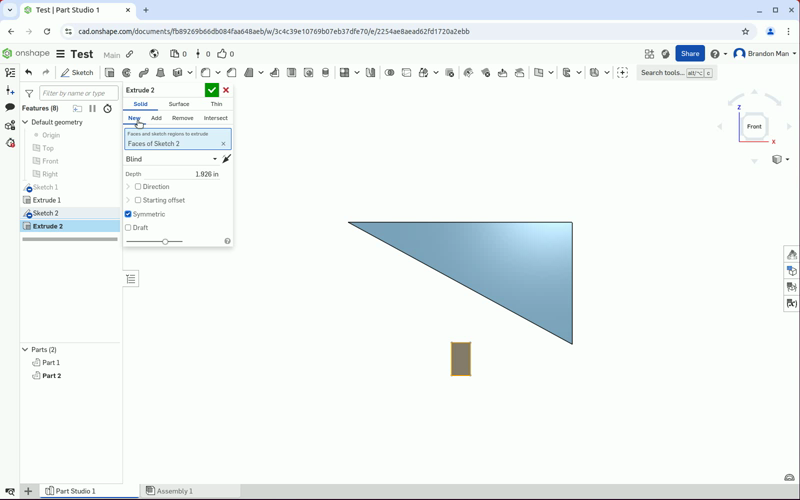
key(enter)
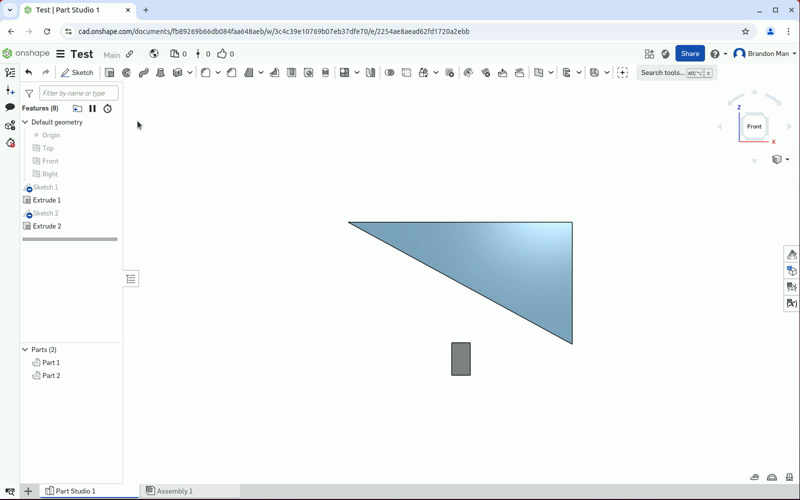
key(shift+h)
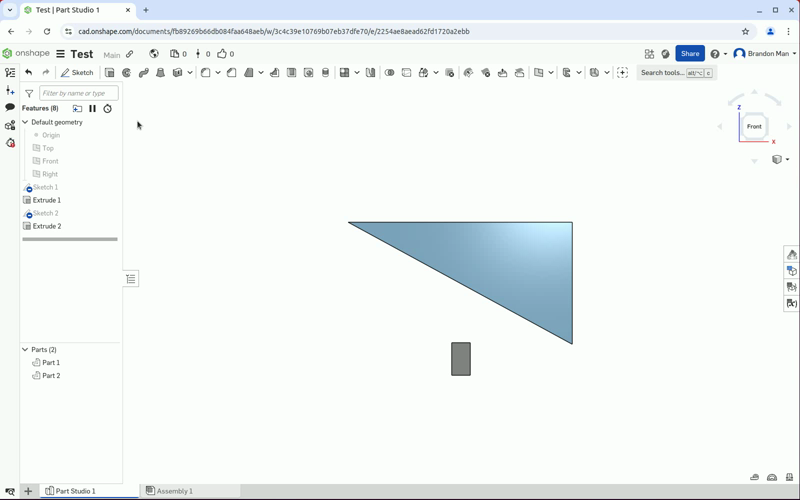
key(shift+h)
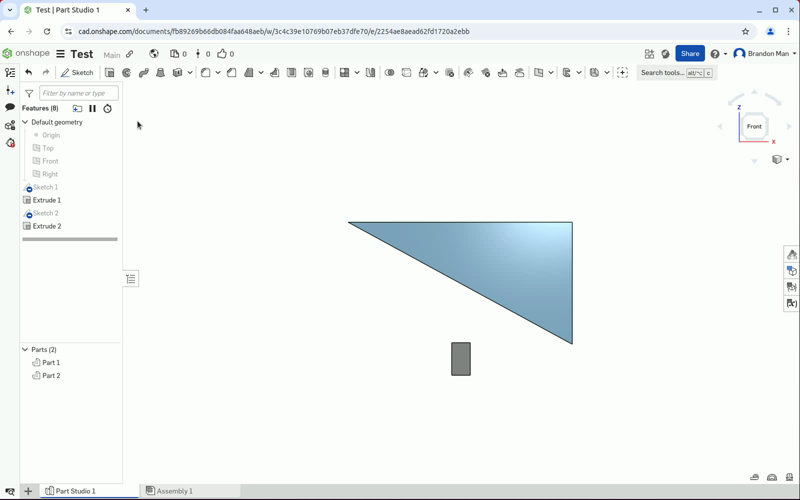
mouse_move(73, 189)
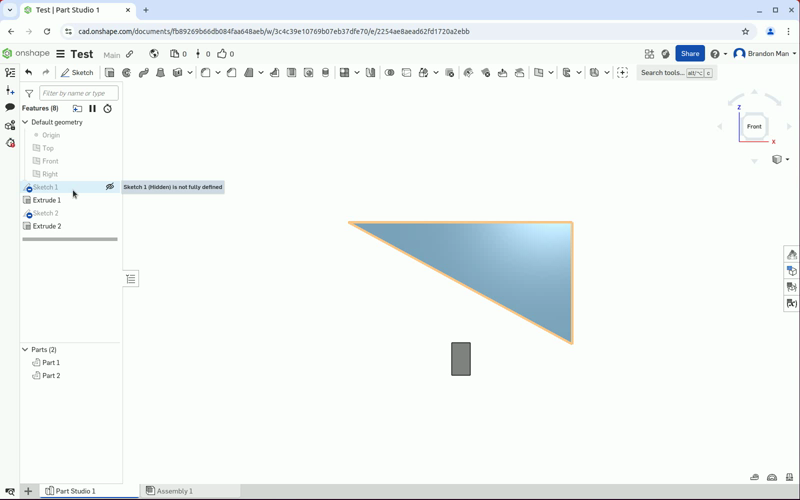
click(73, 189)
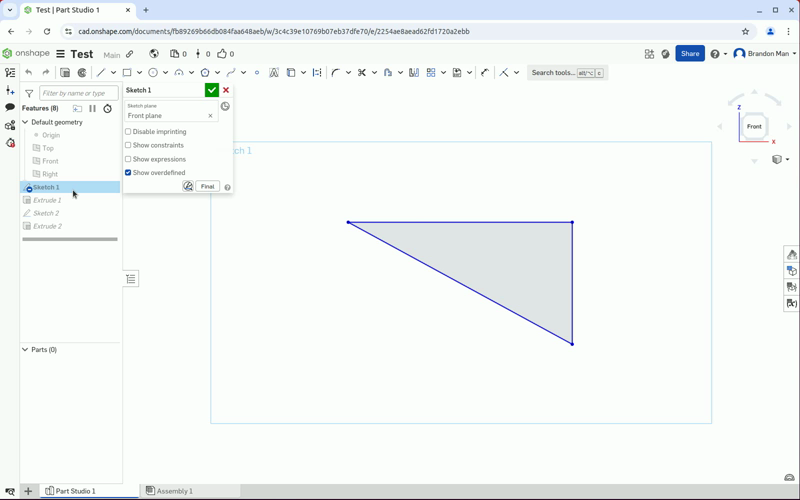
mouse_move(229, 92)
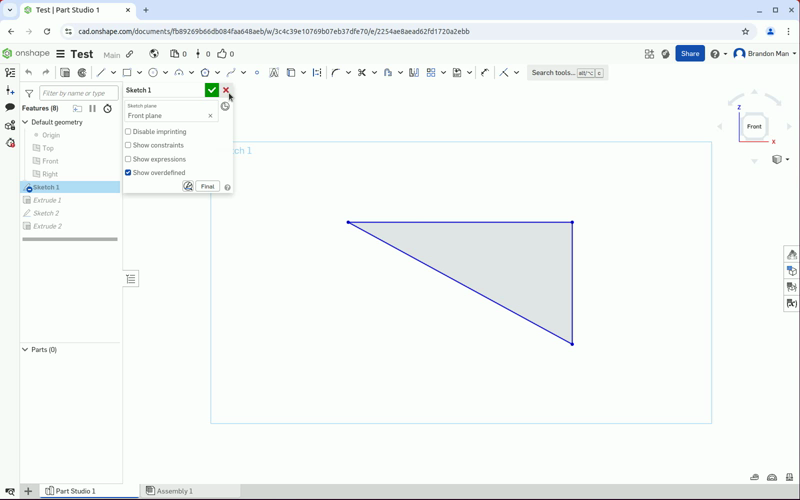
click(229, 92)
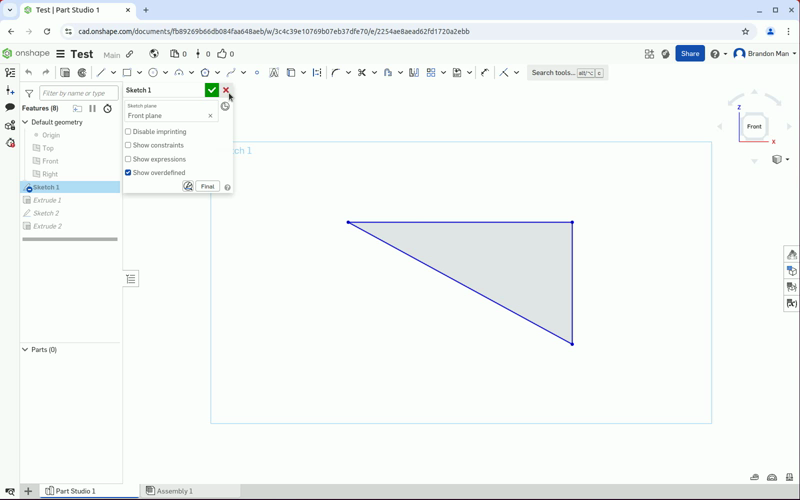
key(shift+s)
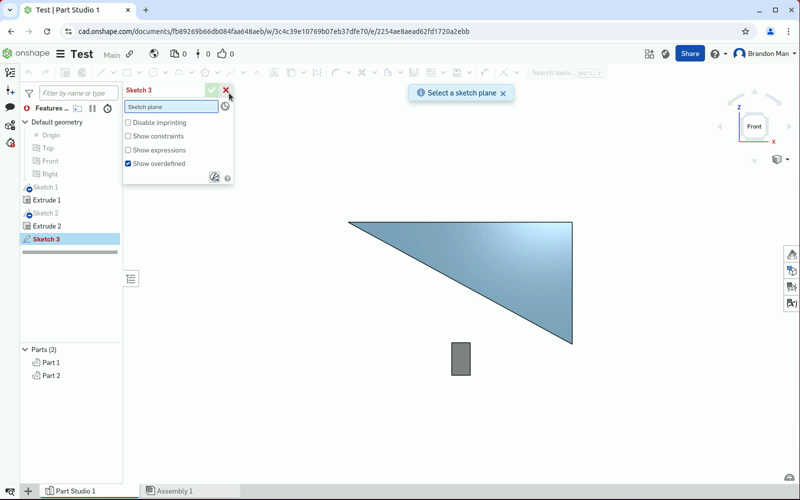
mouse_move(73, 163)
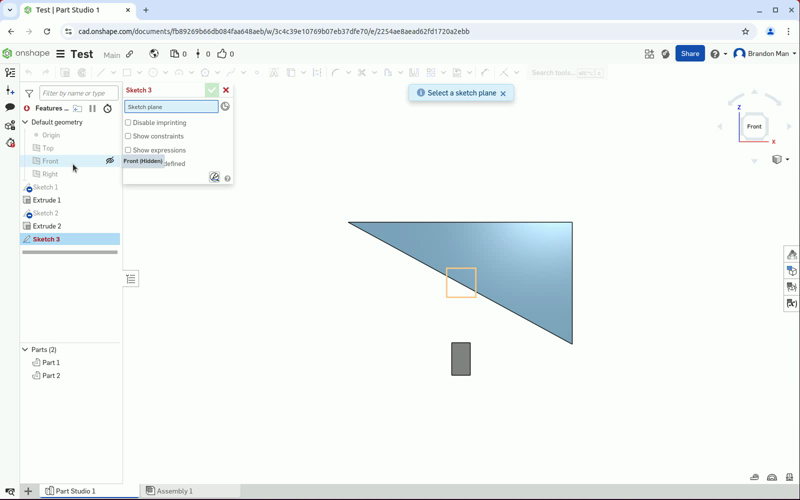
click(73, 163)
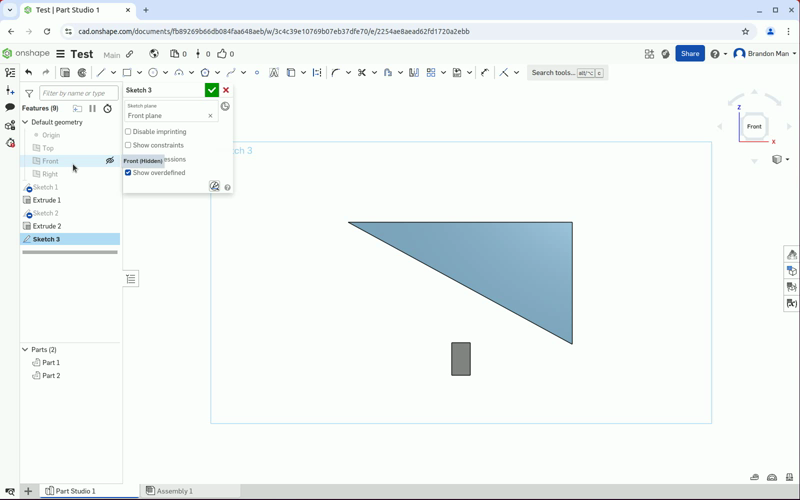
mouse_move(73, 352)
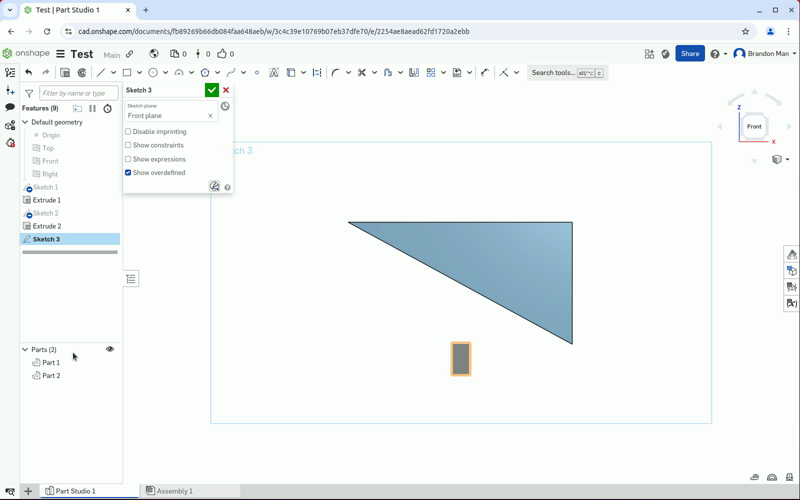
key(y)
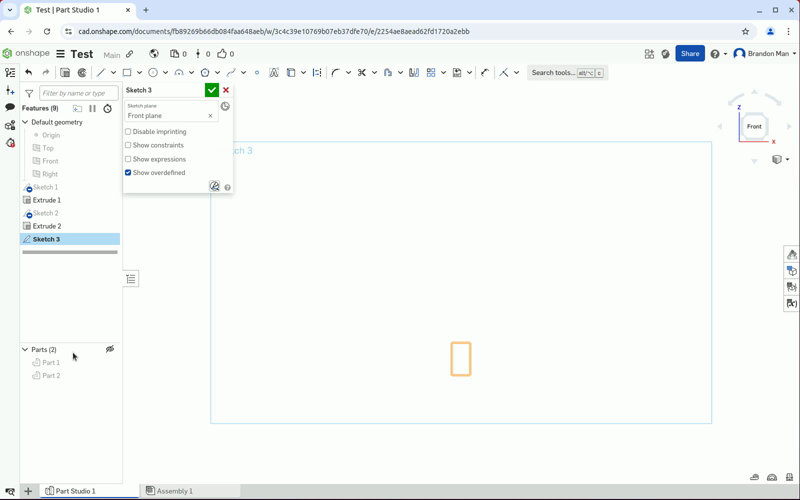
key(l)
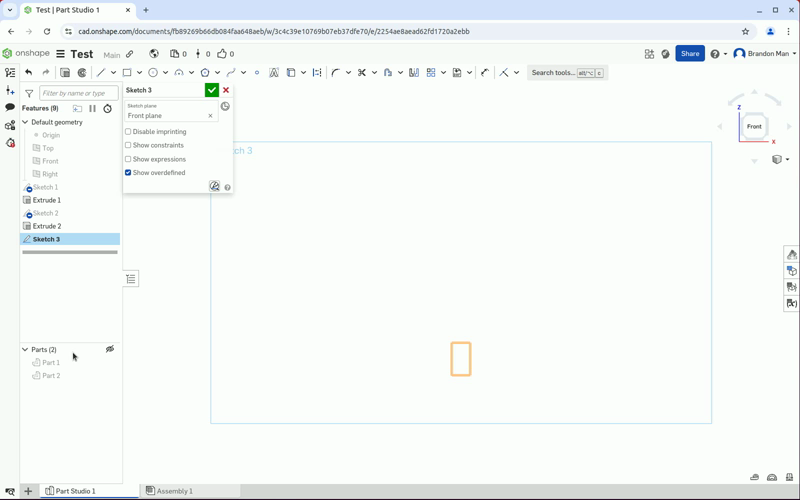
key_down(shift)
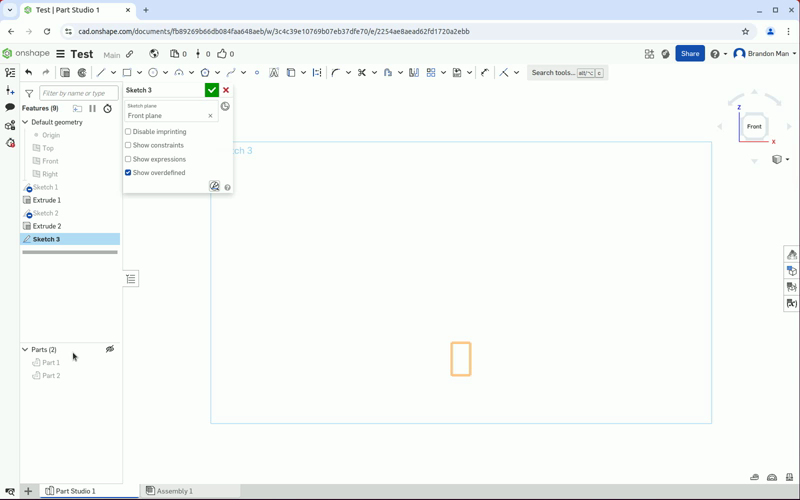
mouse_move(348, 343)
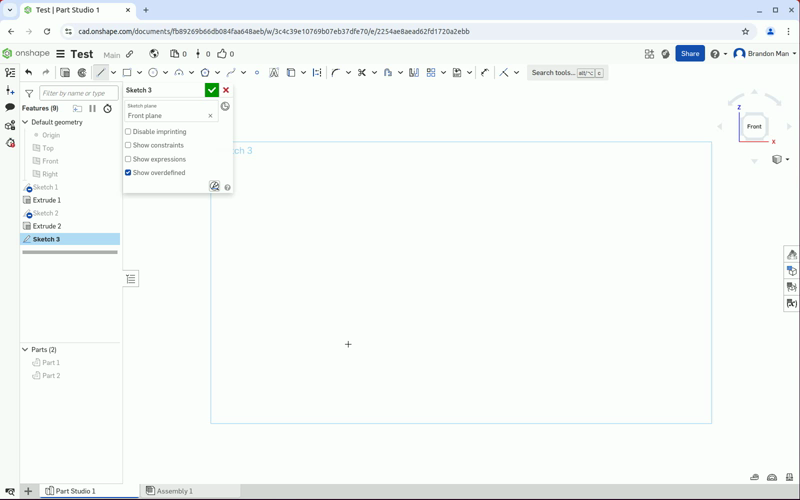
click(348, 343)
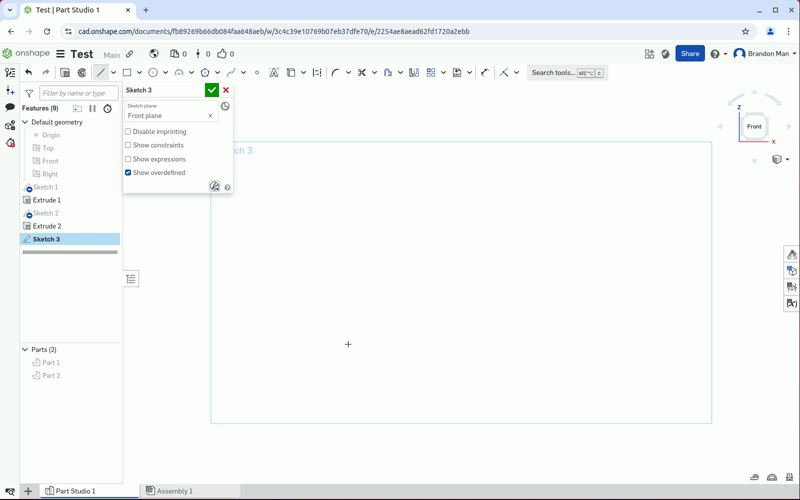
key_up(shift)
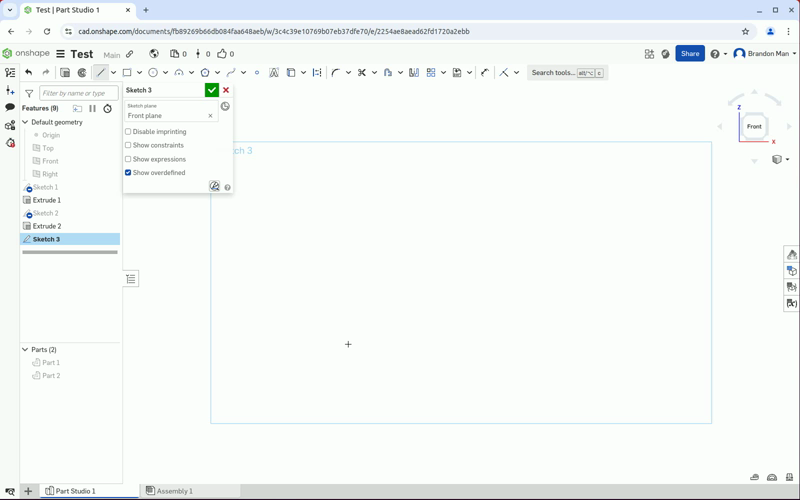
key_down(shift)
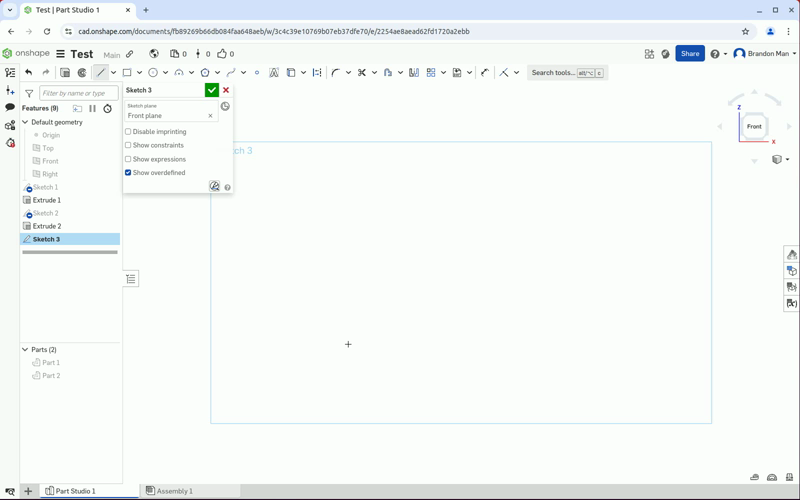
mouse_move(452, 343)
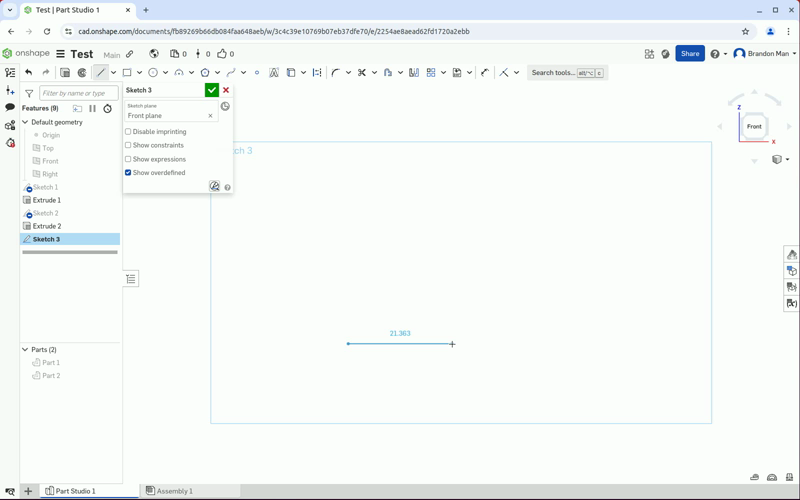
click(452, 343)
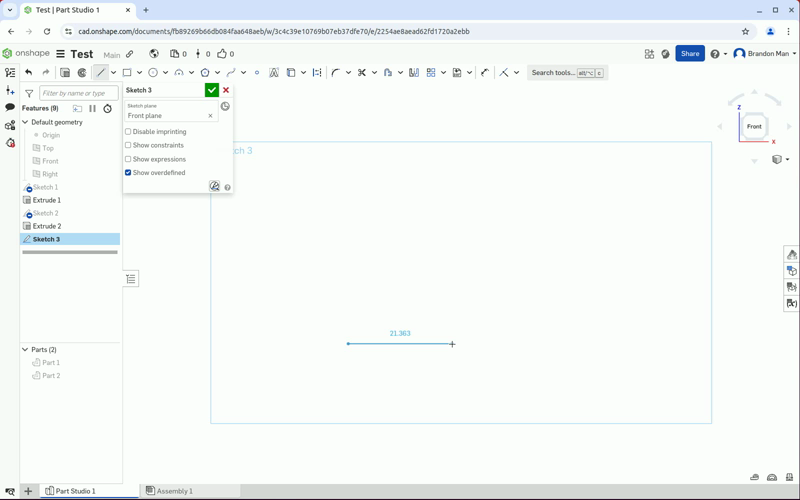
key_up(shift)
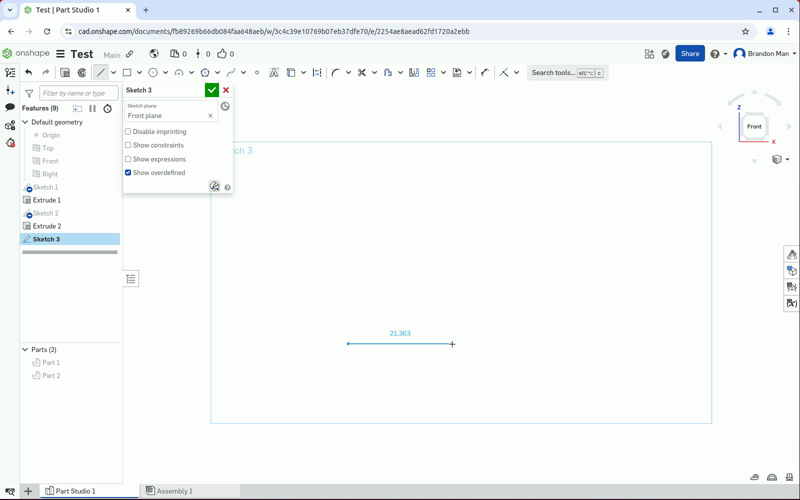
key_down(shift)
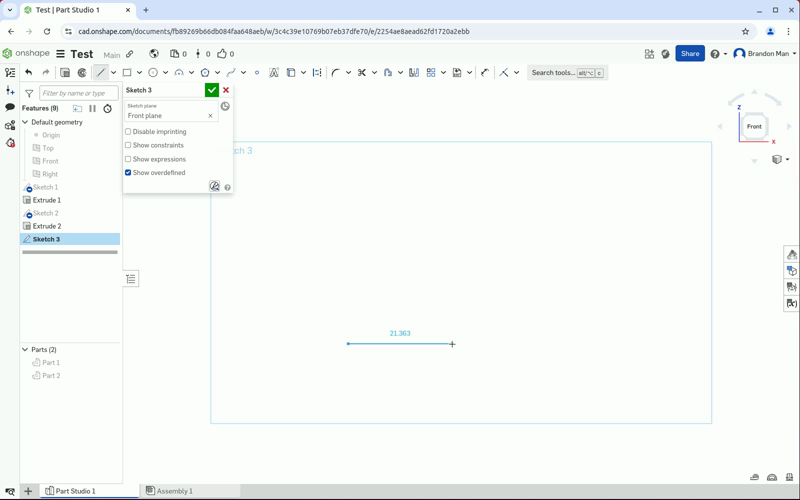
mouse_move(482, 343)
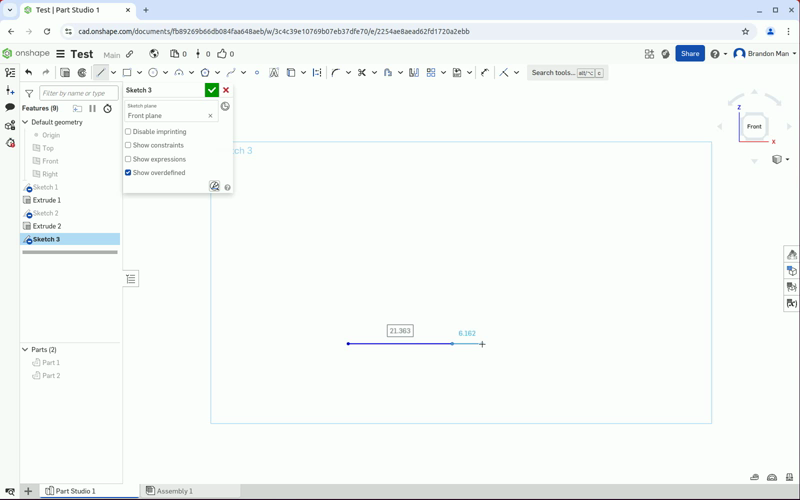
mouse_move(468, 343)
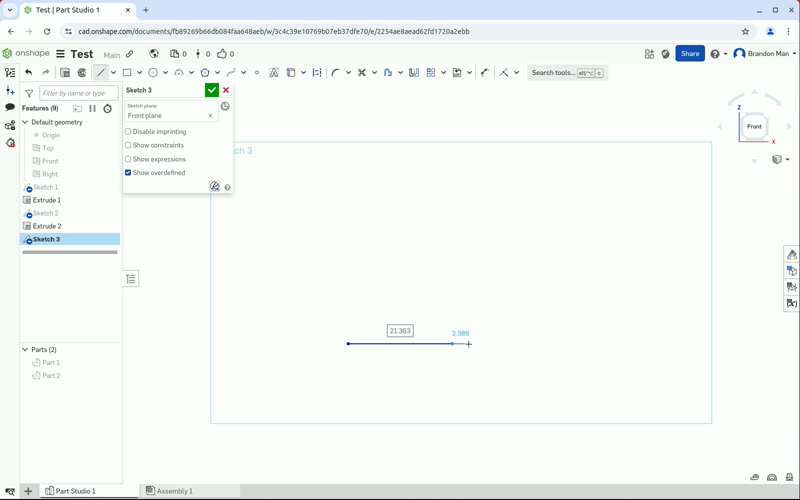
click(468, 343)
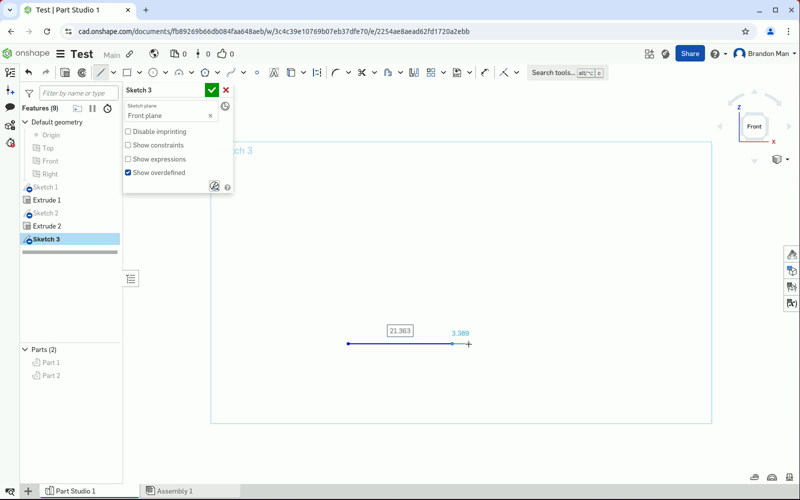
key_up(shift)
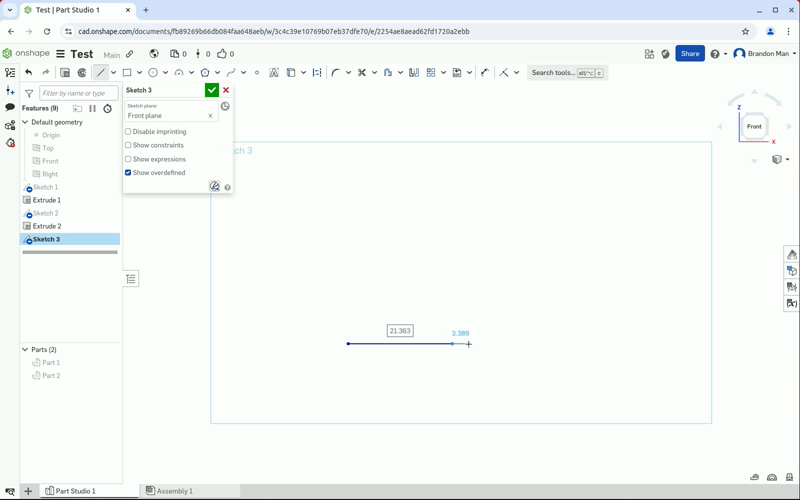
key_down(shift)
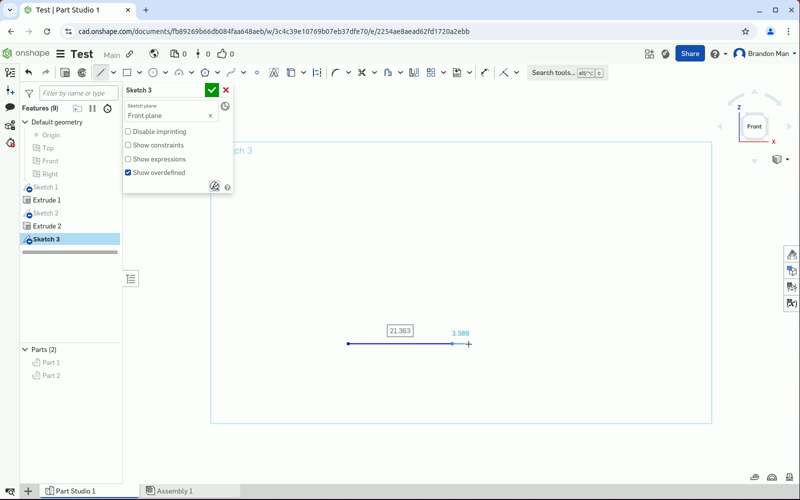
mouse_move(572, 343)
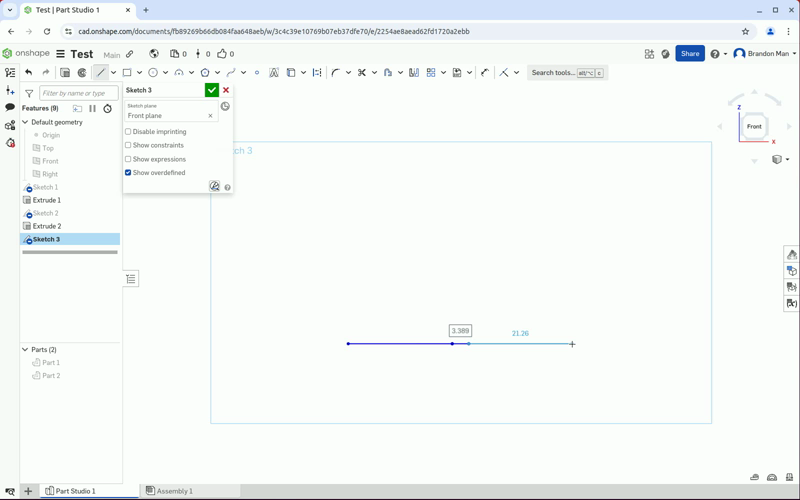
click(572, 343)
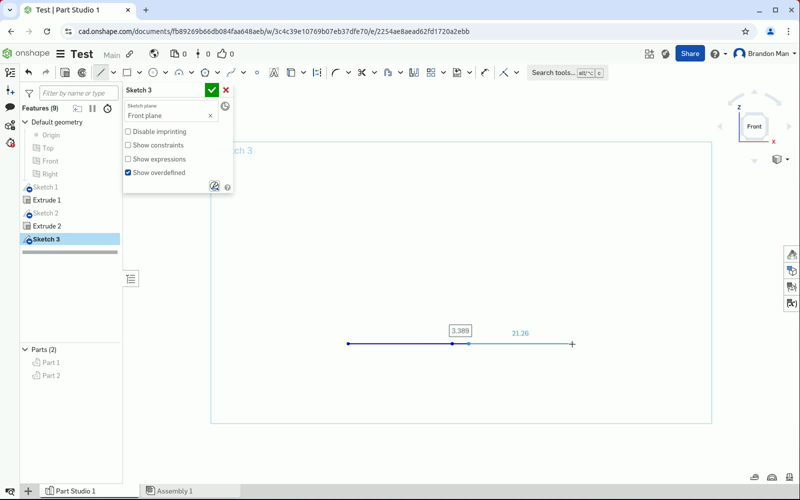
key_up(shift)
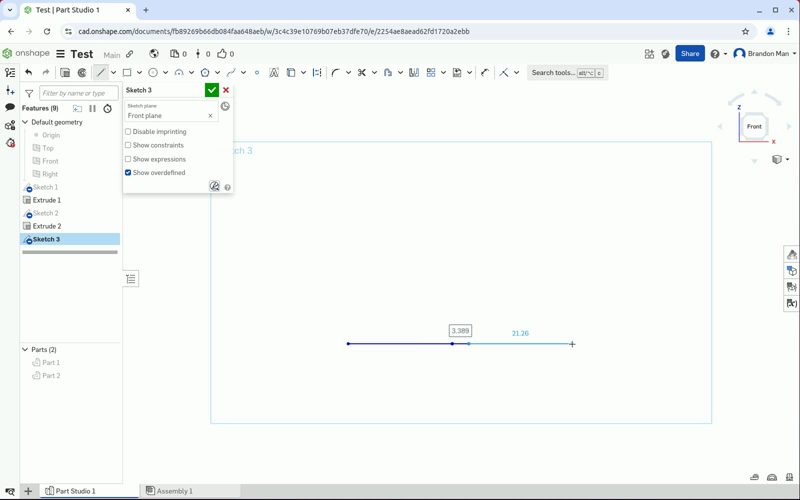
key_down(shift)
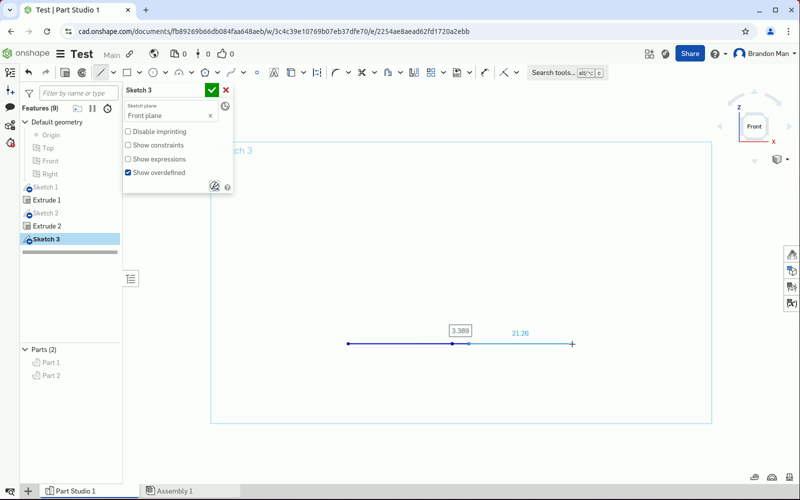
mouse_move(348, 221)
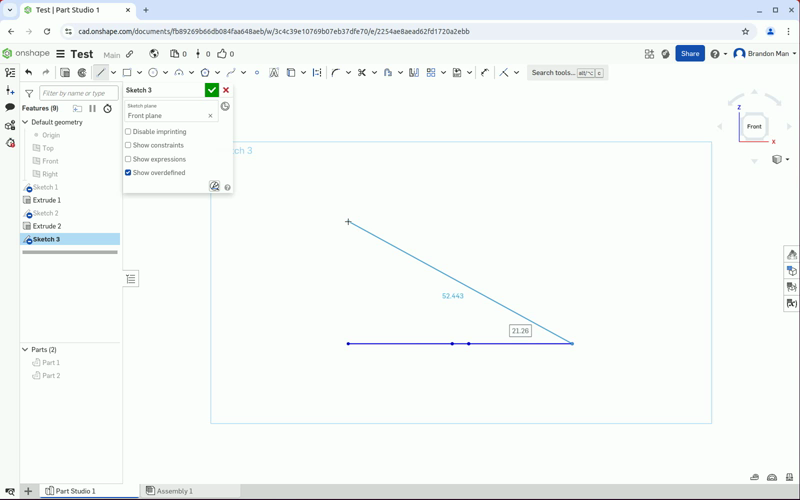
click(348, 221)
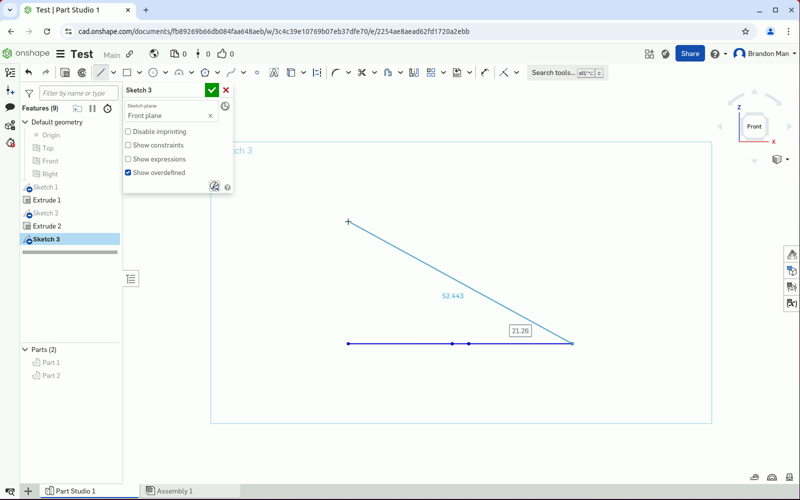
key_up(shift)
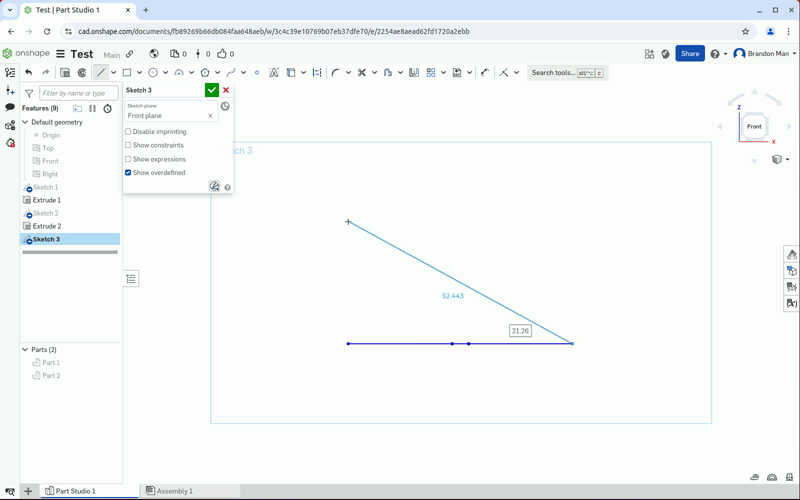
key_down(shift)
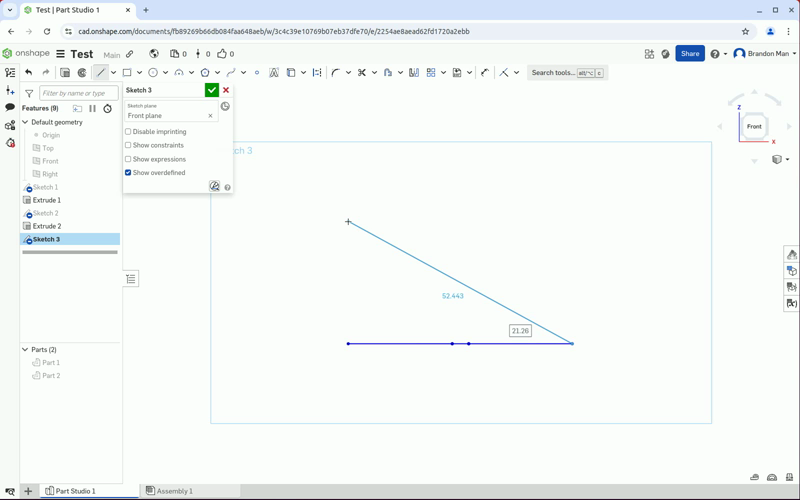
mouse_move(348, 343)
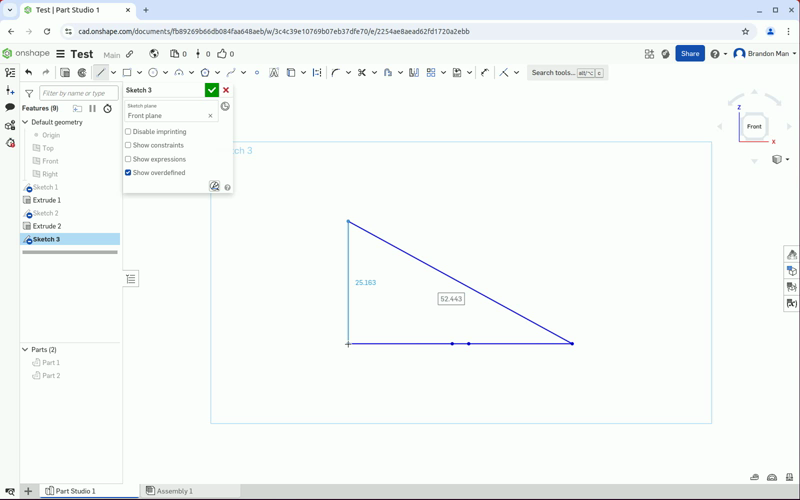
key_up(shift)
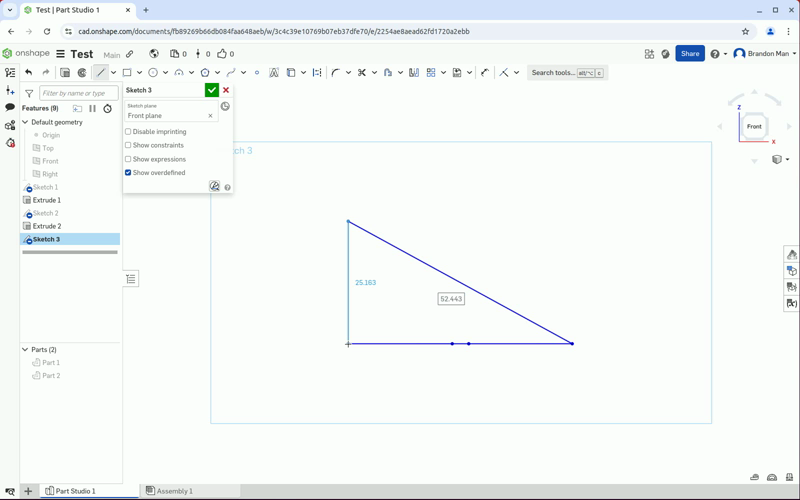
click(348, 343)
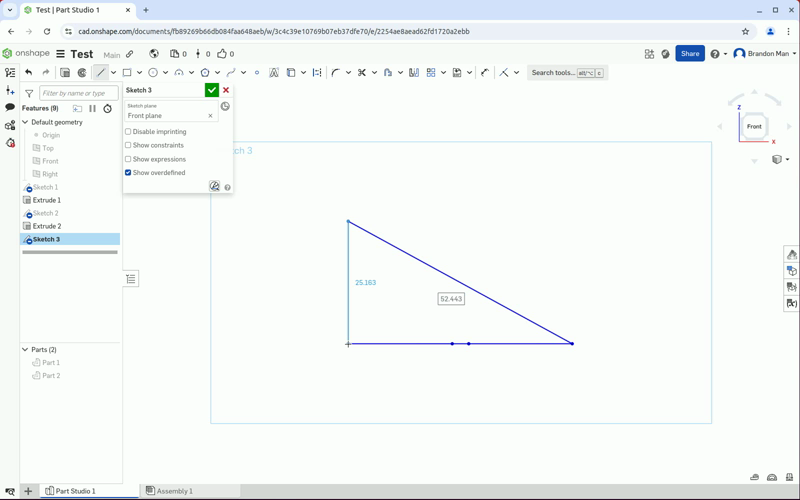
key(esc)
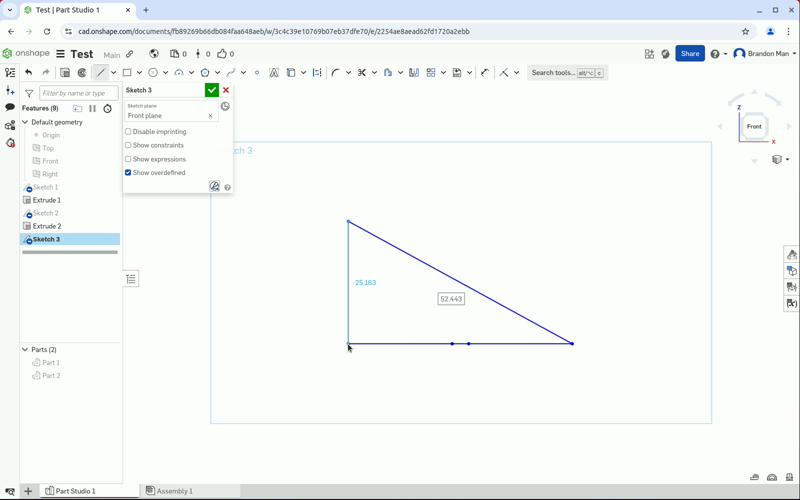
mouse_move(362, 248)
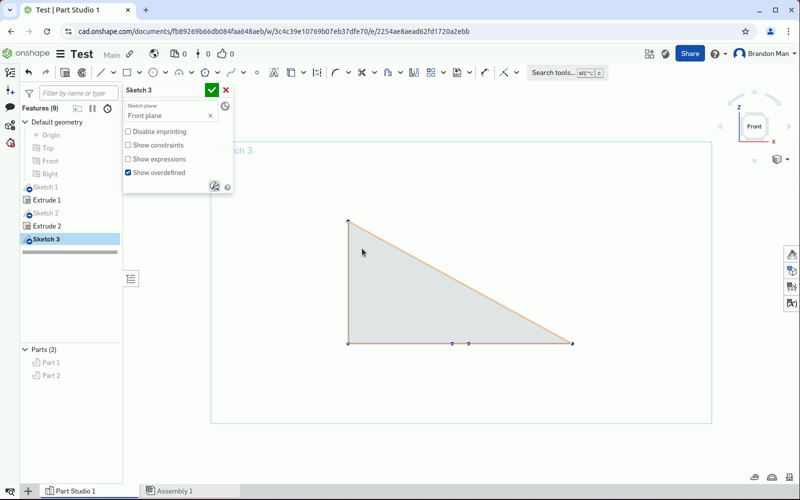
click(362, 248)
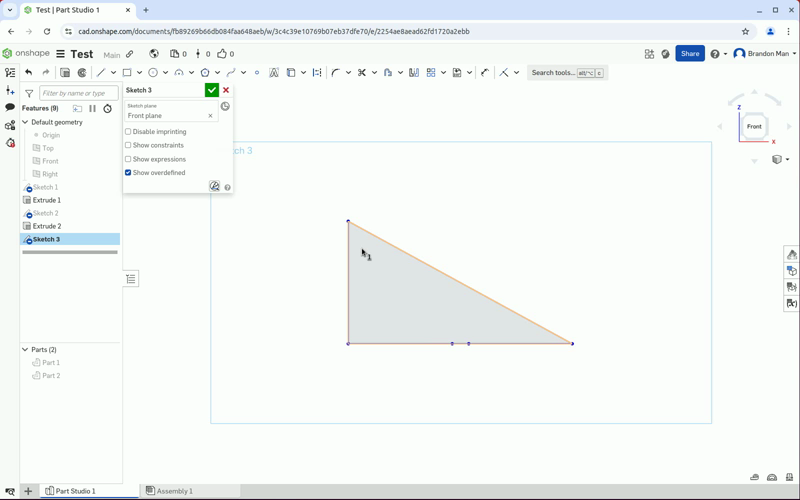
mouse_move(73, 352)
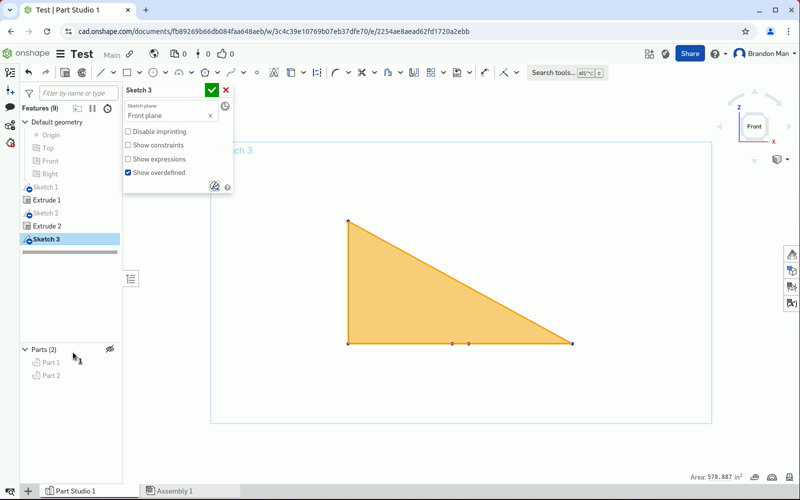
key(shift+y)
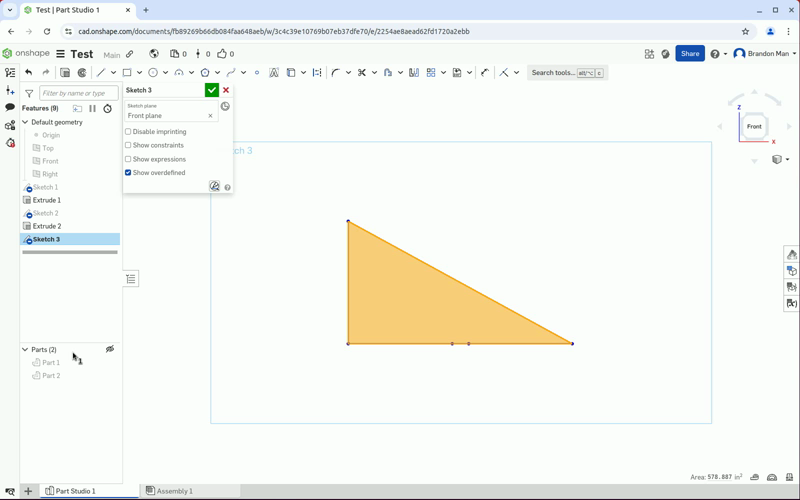
key(shift+e)
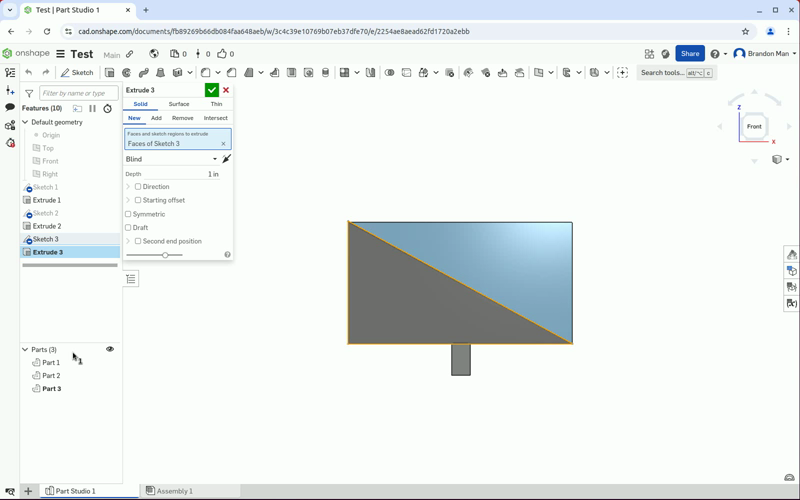
mouse_move(143, 106)
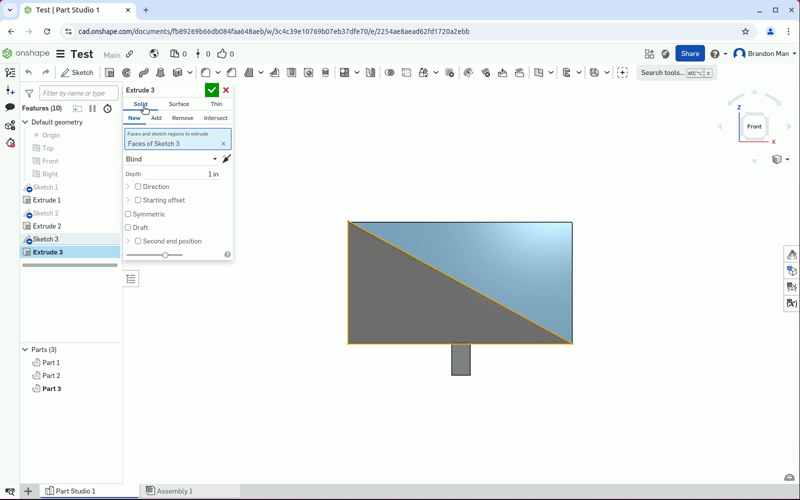
click(143, 106)
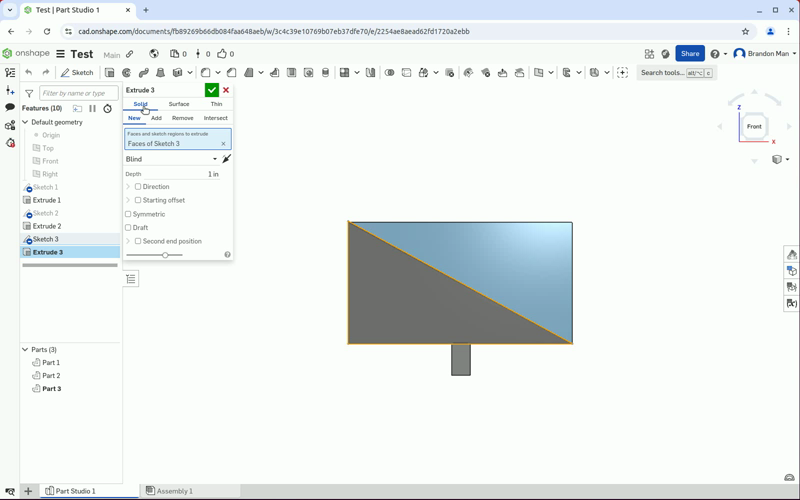
mouse_move(137, 120)
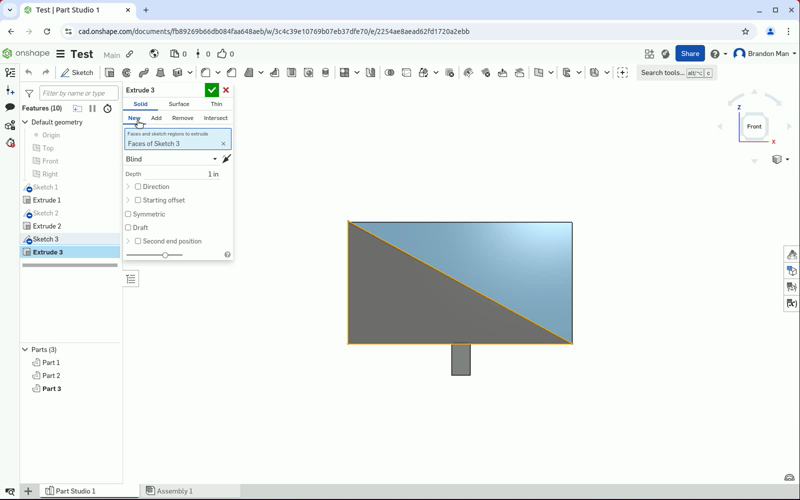
click(137, 120)
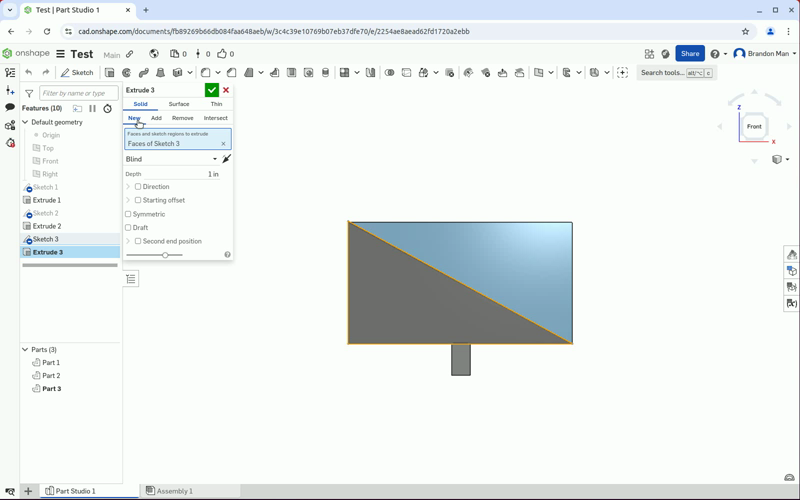
key(tab, 4)
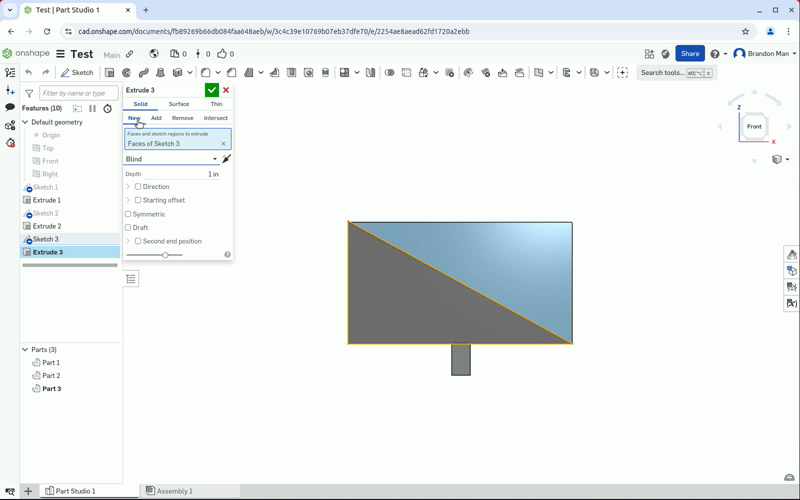
text(1.926)
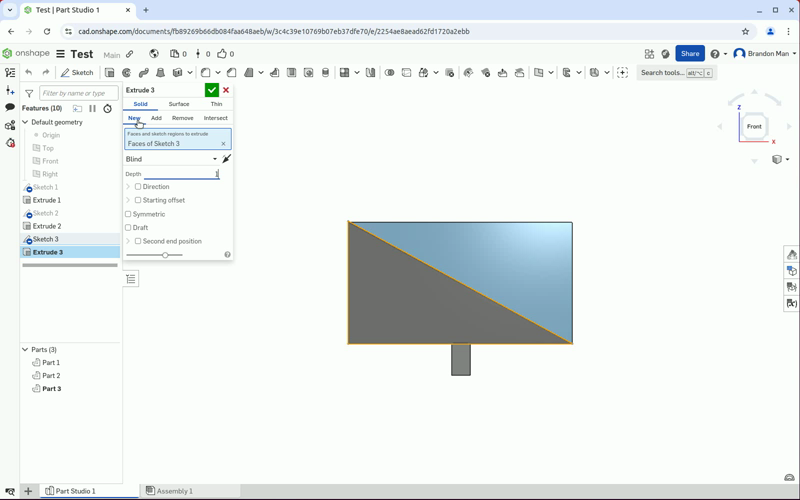
key(tab, 3)
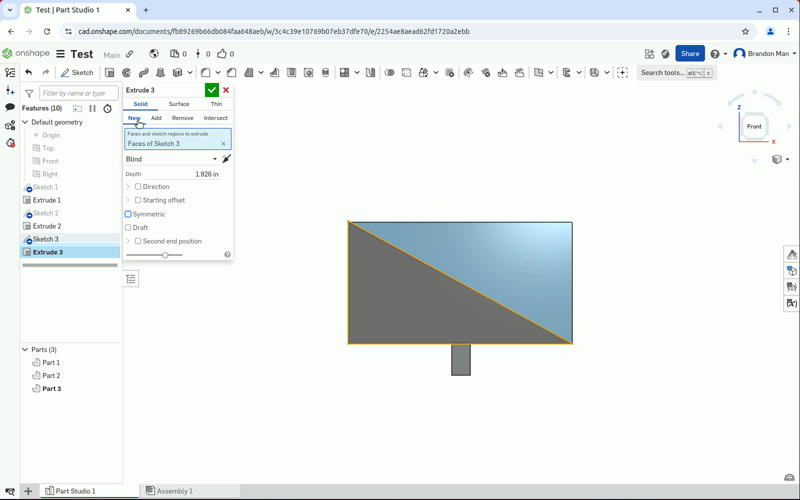
key(space)
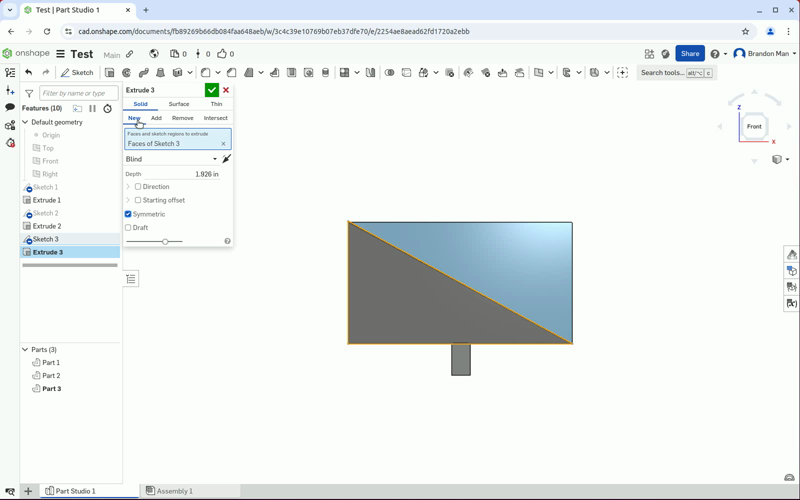
key(enter)
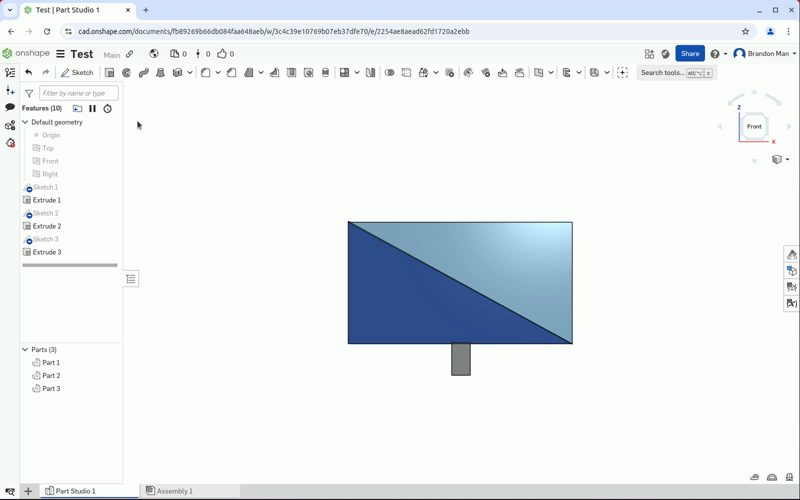
key(shift+h)
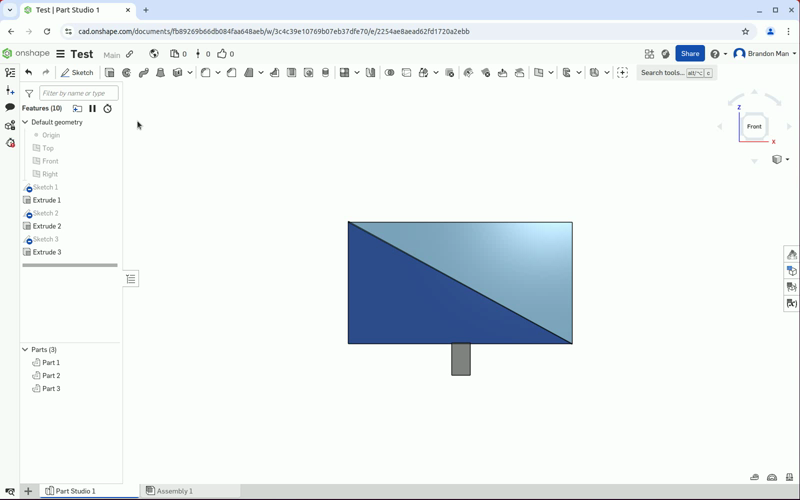
key(shift+h)
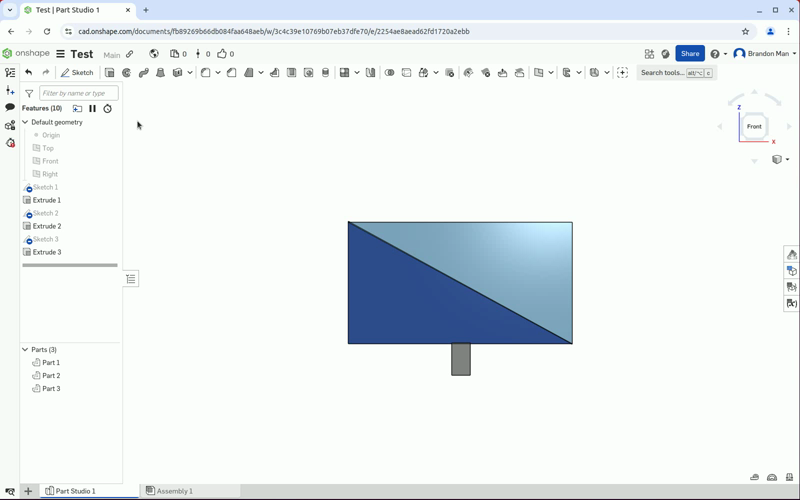
key(shift+7)
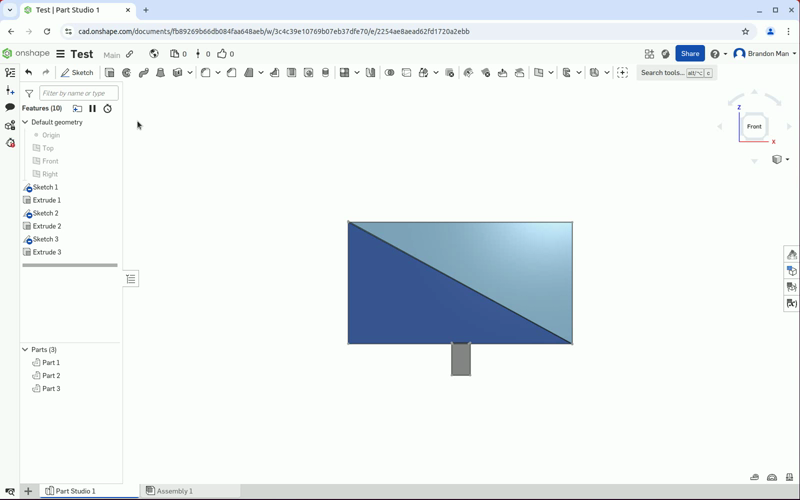
key(left, 2)
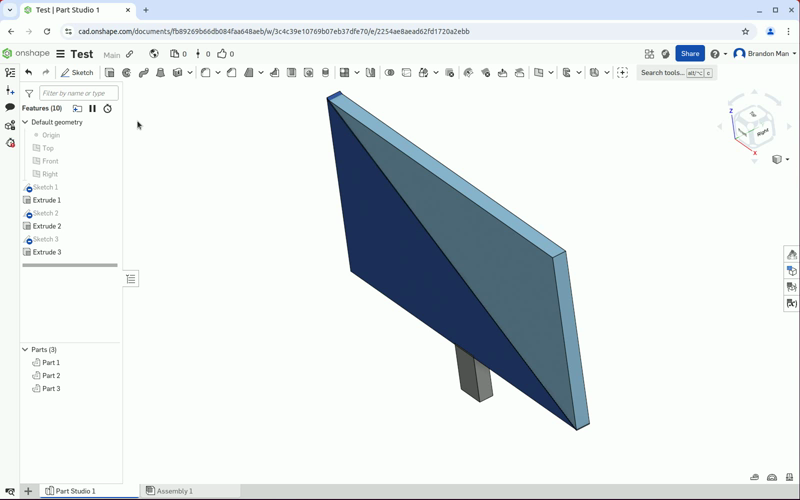
key(down, 2)
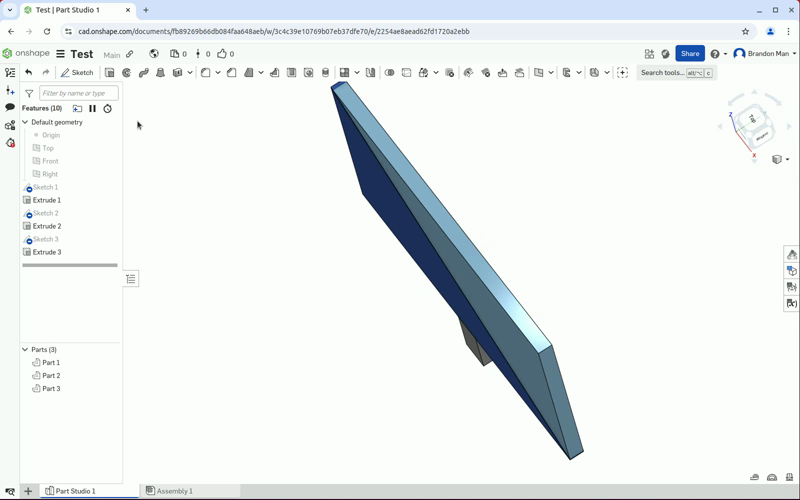
key(up, 2)
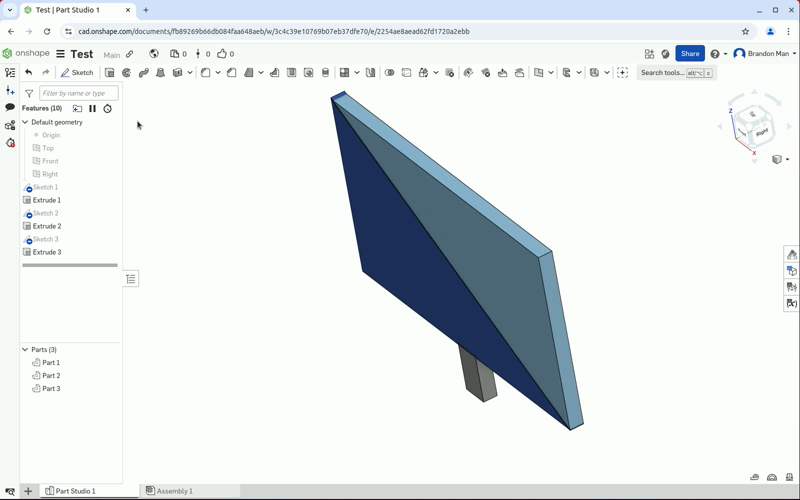
key(right, 2)
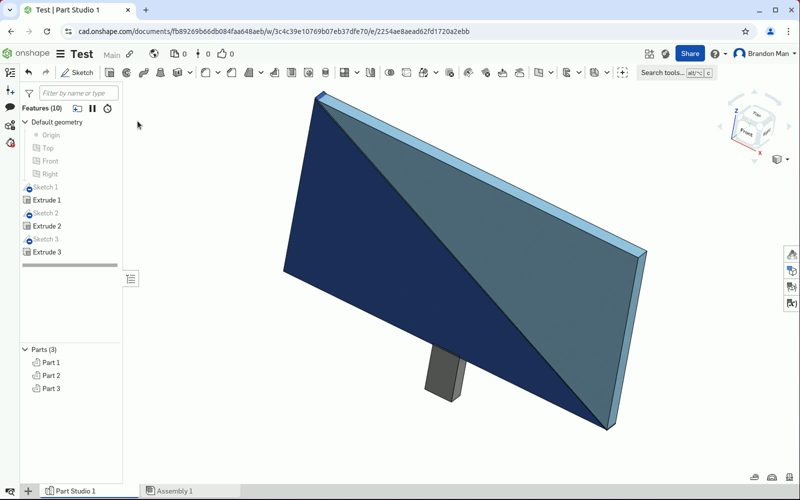
mouse_move(73, 189)
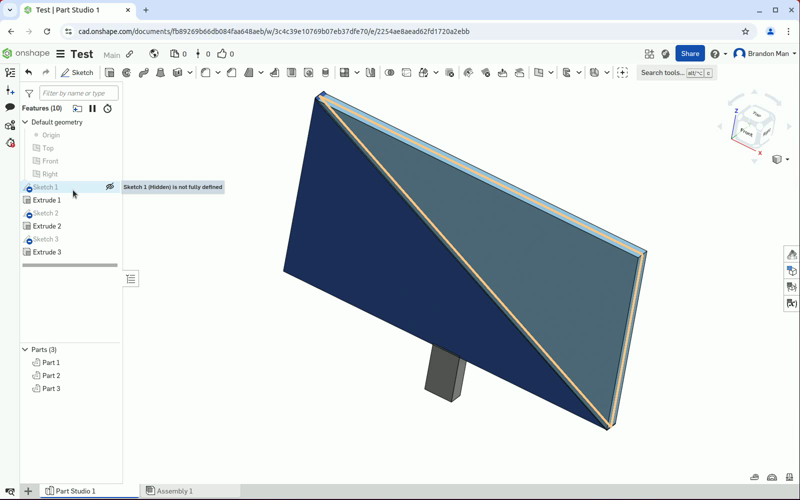
click(73, 189)